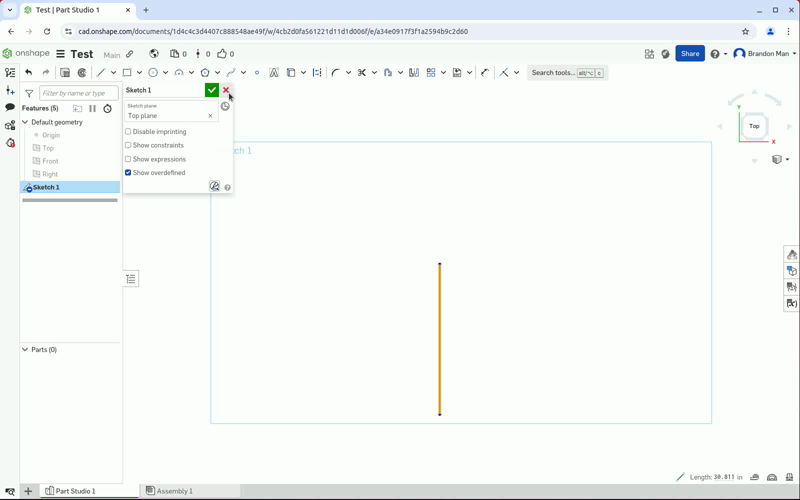
key(shift+h)
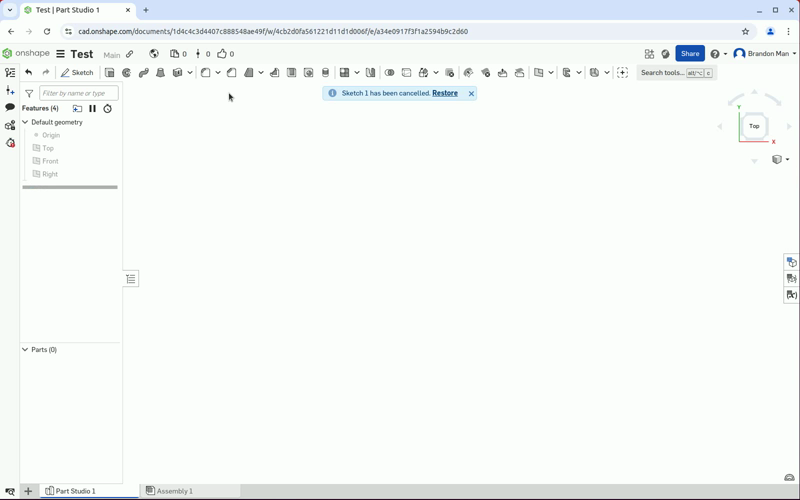
mouse_move(73, 352)
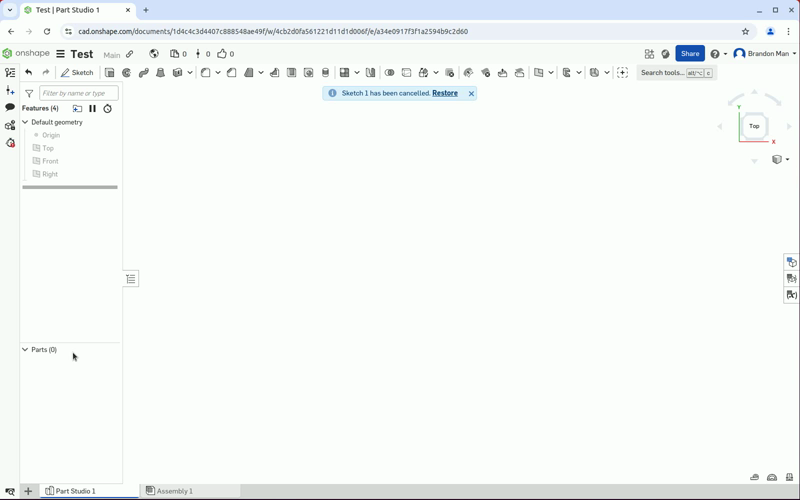
key(y)
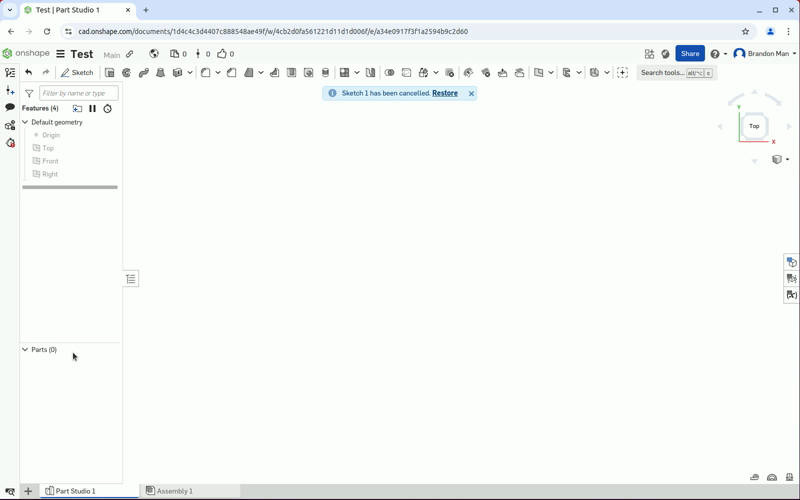
key(shift+p)
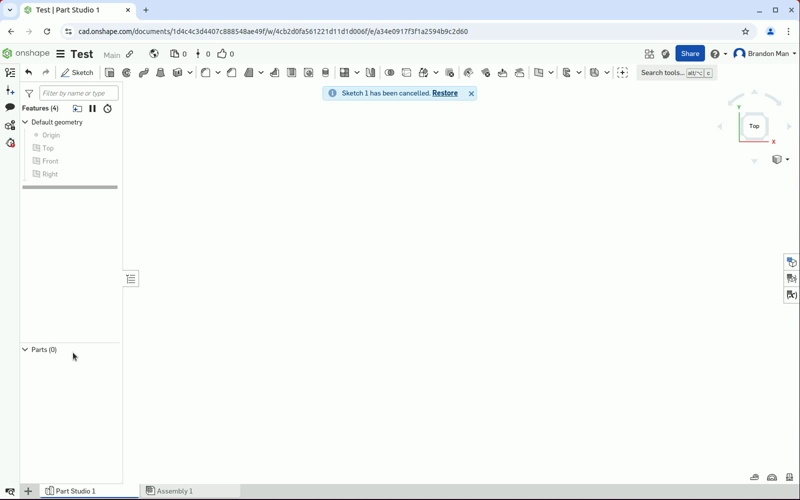
key(space)
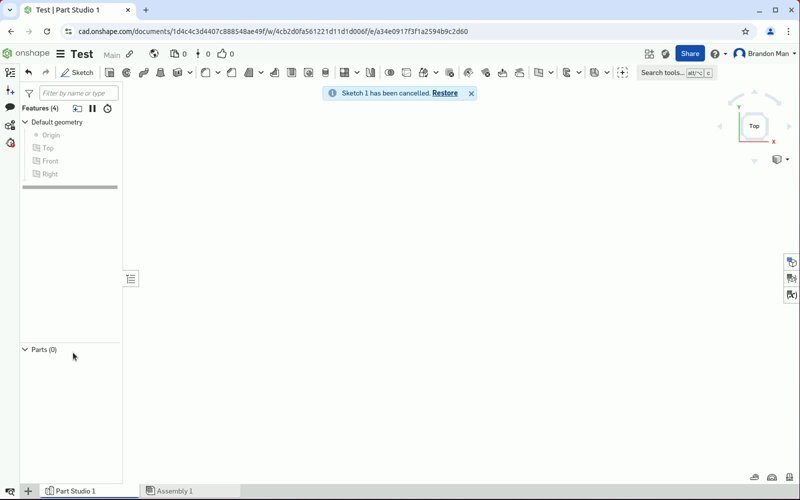
key_down(shift)
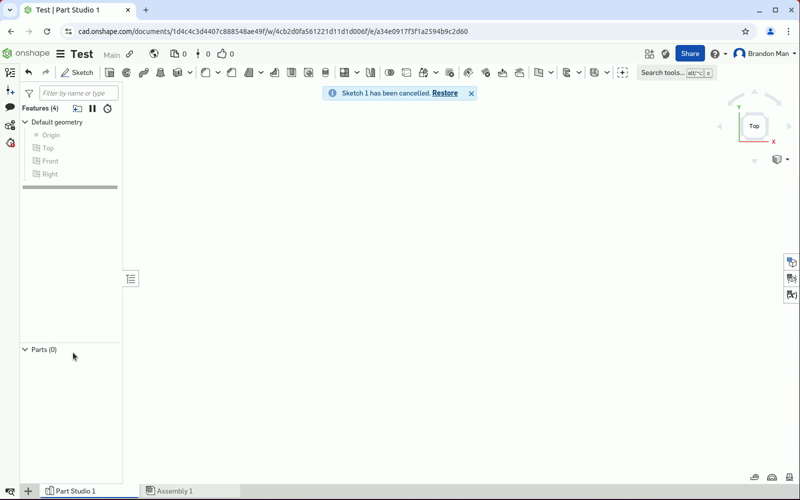
key(up)
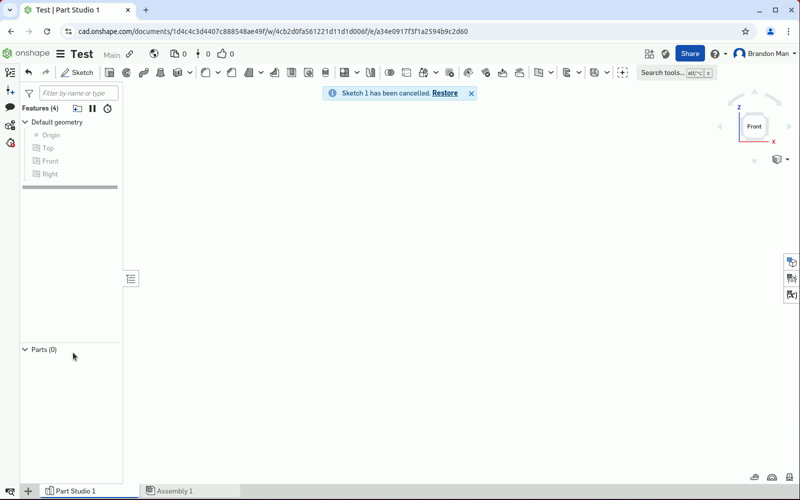
key_up(shift)
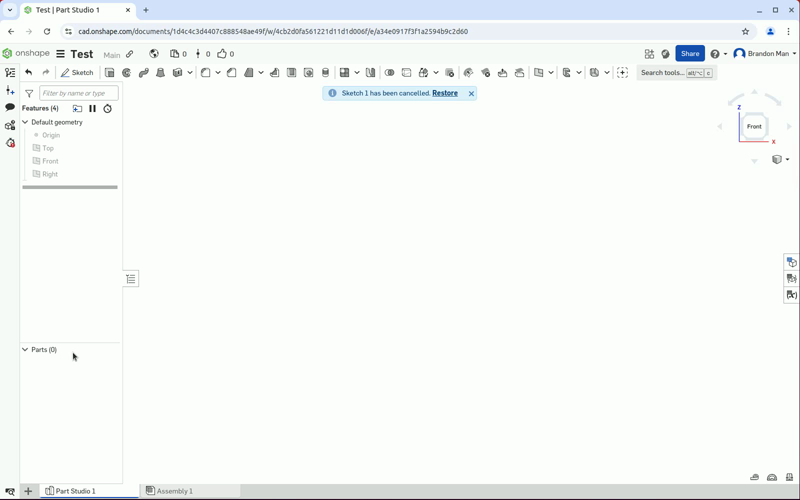
mouse_move(73, 352)
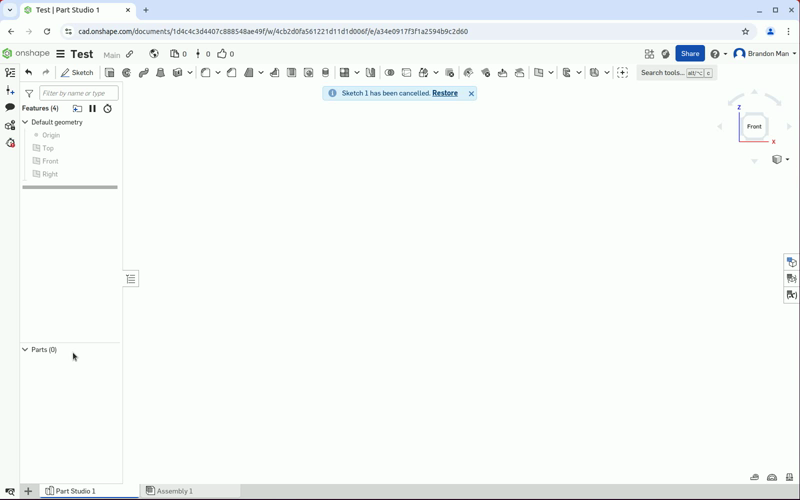
key(shift+y)
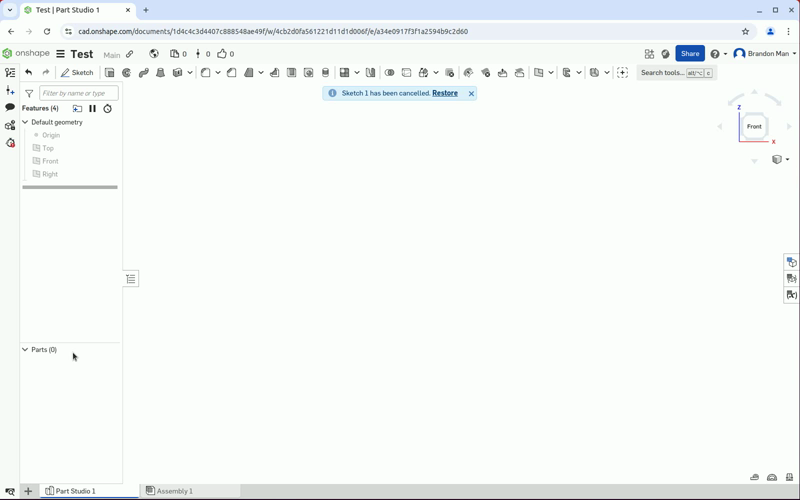
key(shift+s)
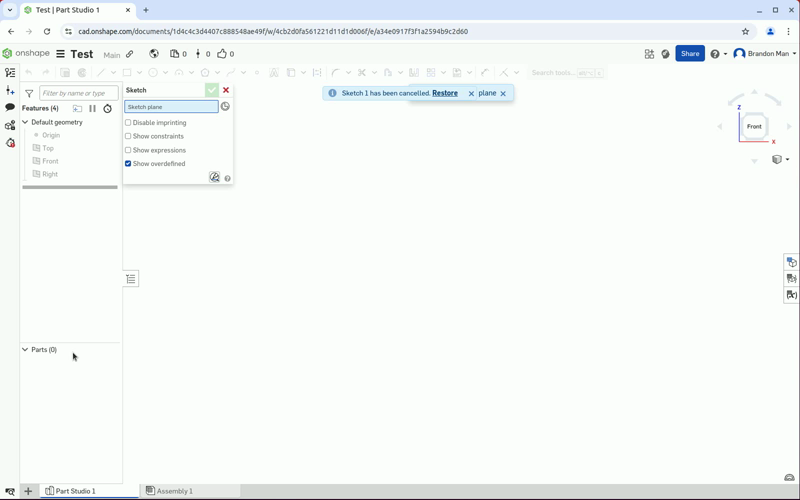
mouse_move(73, 163)
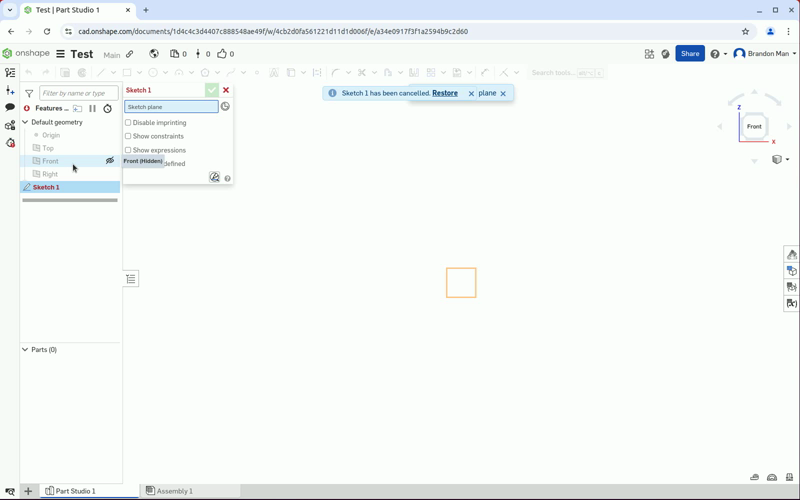
click(73, 163)
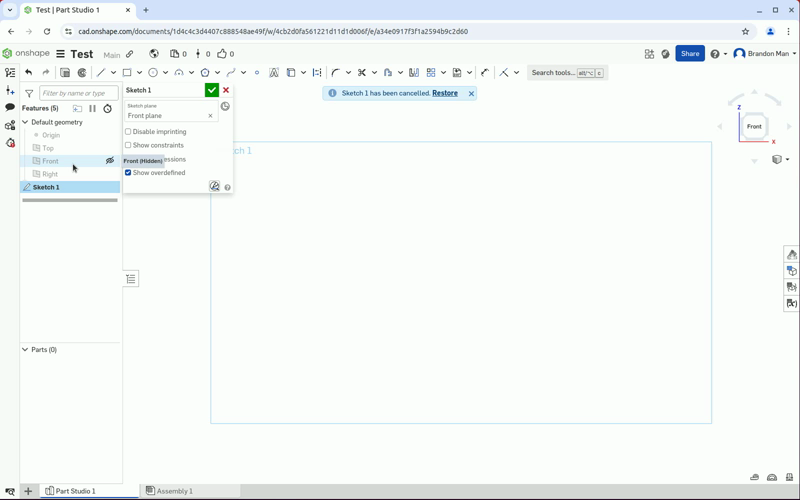
mouse_move(73, 352)
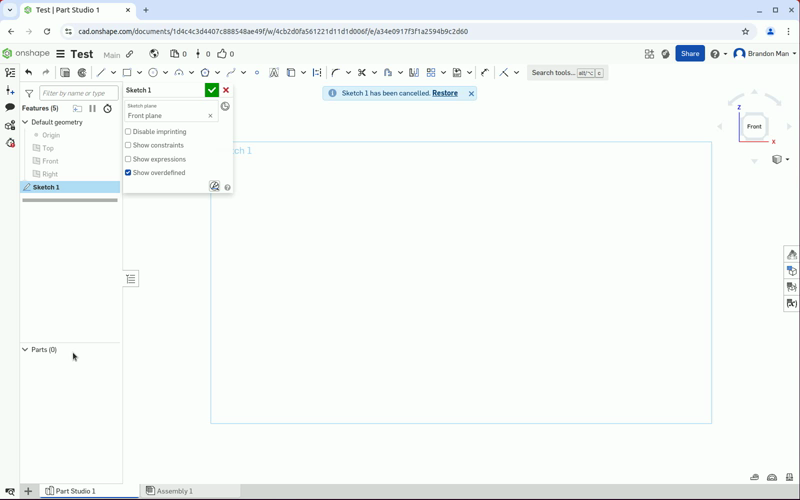
key(y)
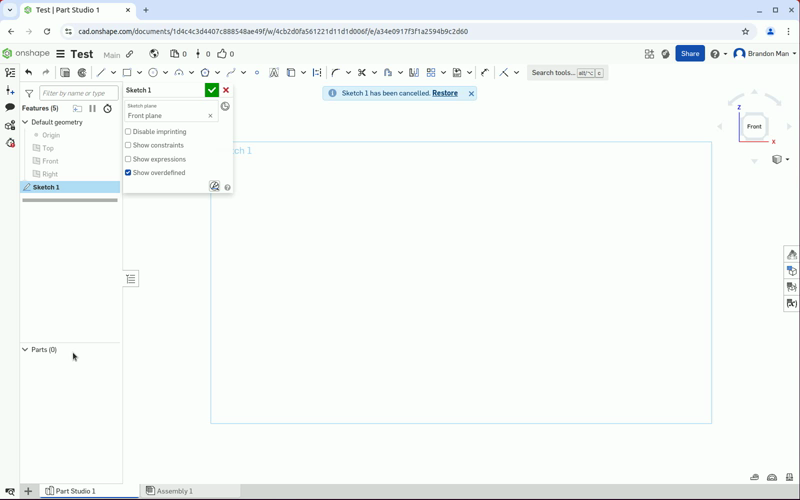
key(l)
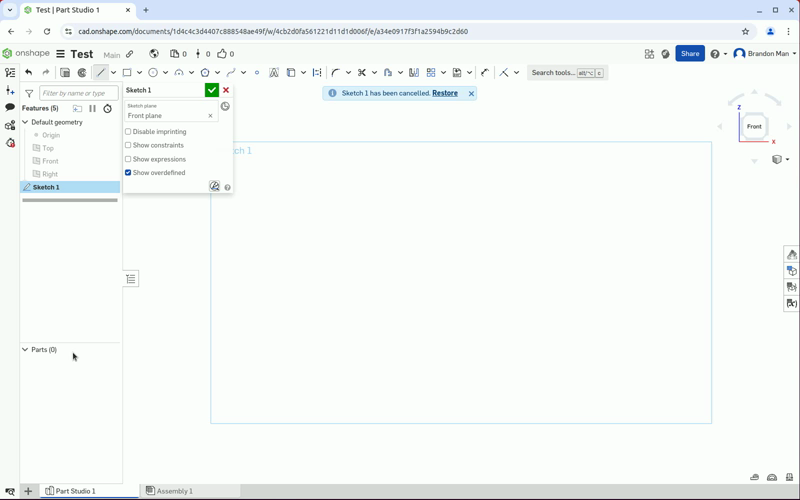
key_down(shift)
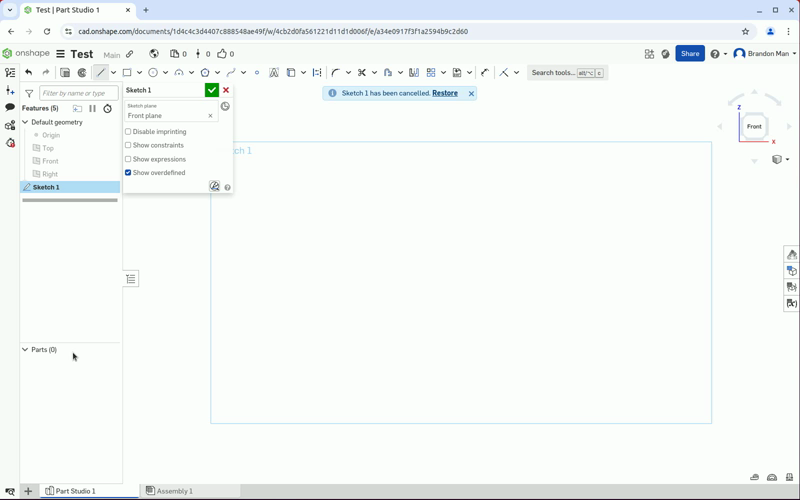
mouse_move(486, 260)
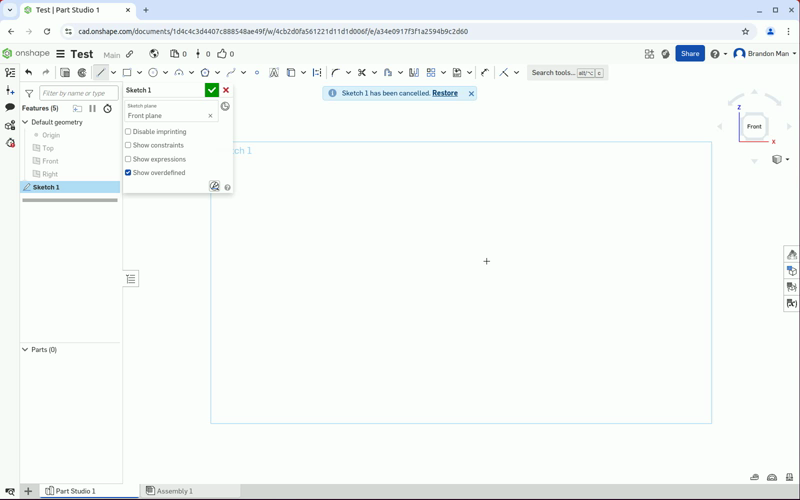
click(486, 260)
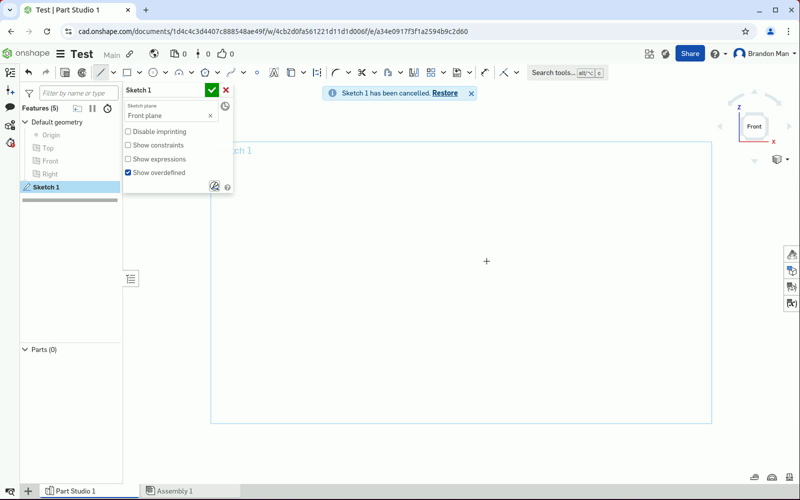
key_up(shift)
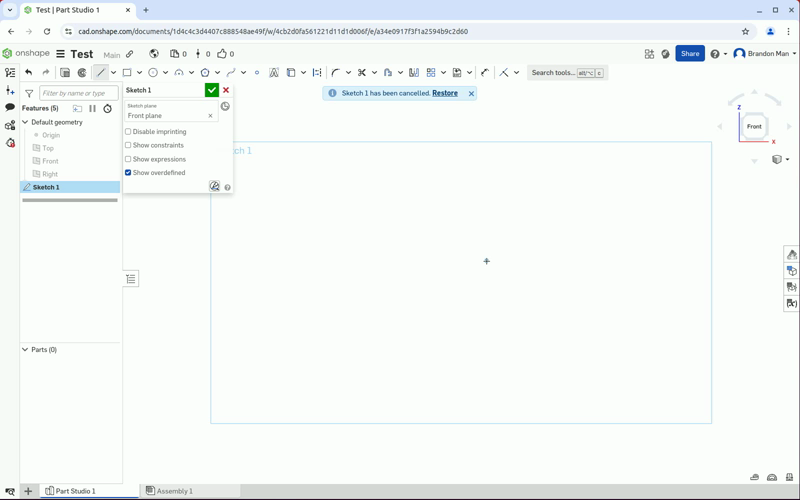
key_down(shift)
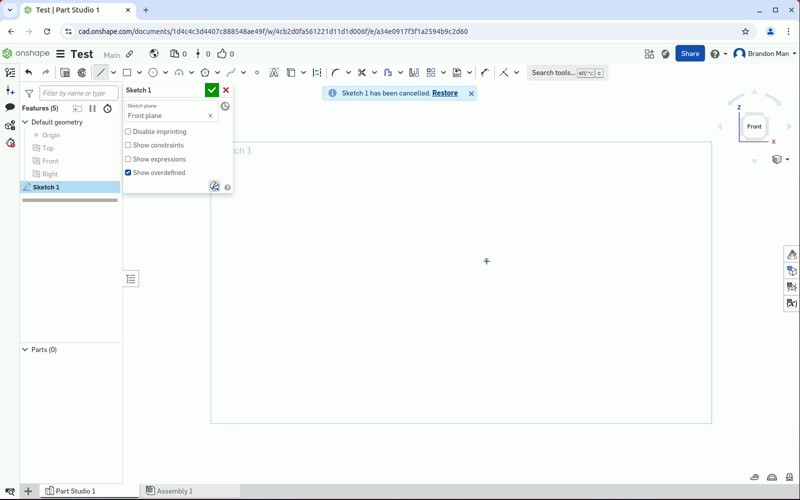
mouse_move(516, 260)
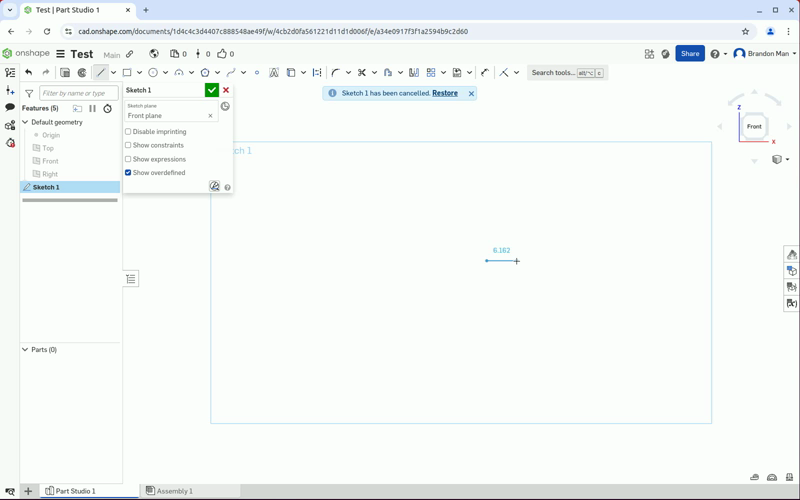
mouse_move(543, 260)
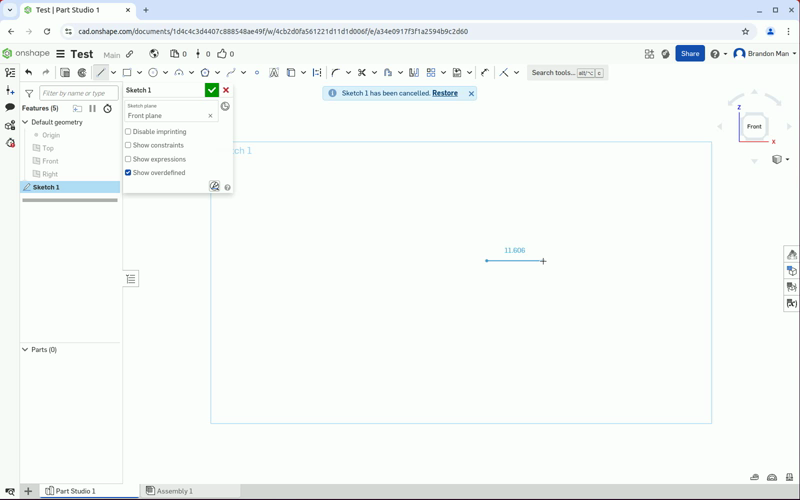
click(543, 260)
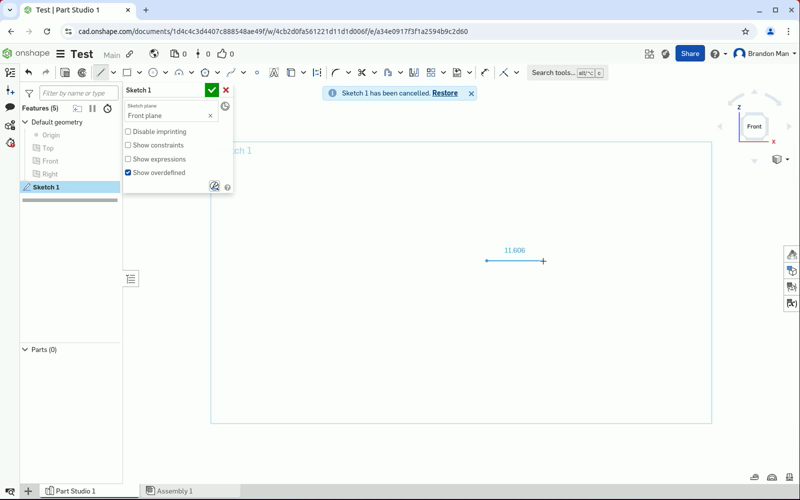
key_up(shift)
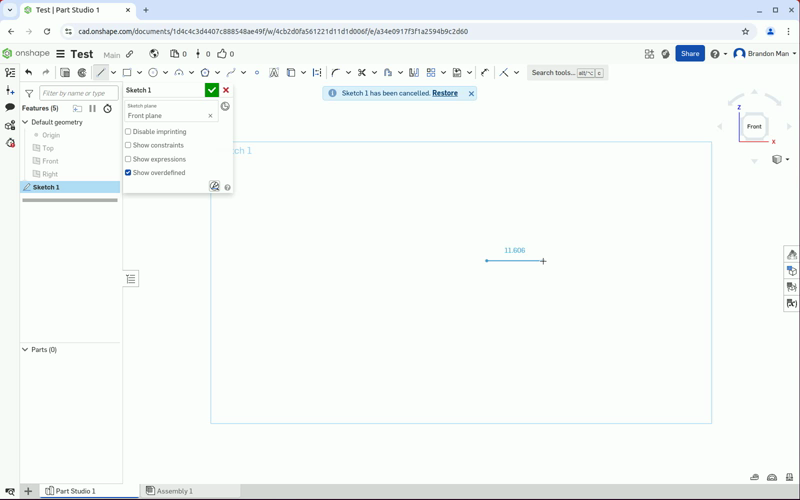
key_down(shift)
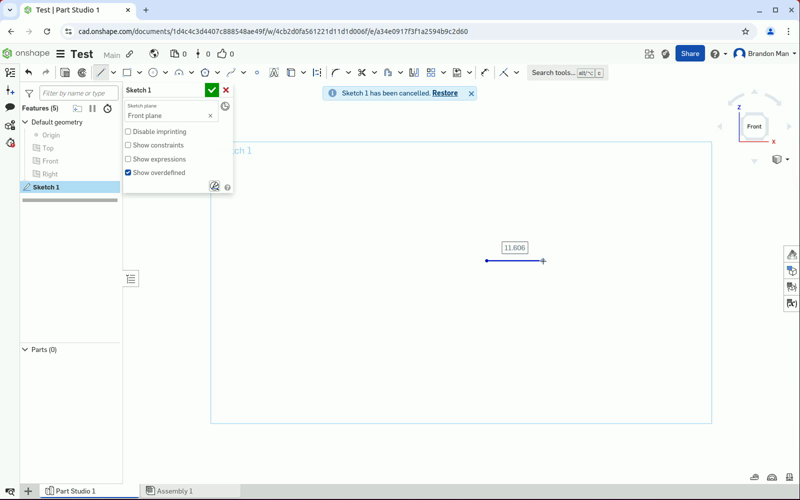
mouse_move(573, 260)
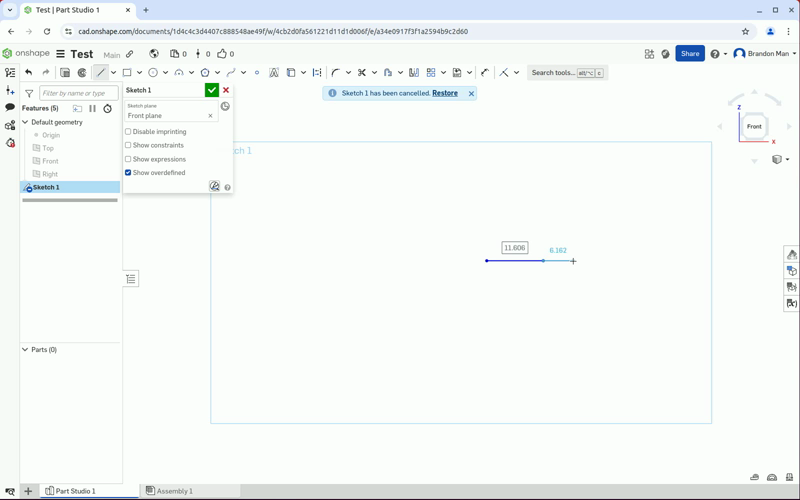
mouse_move(543, 231)
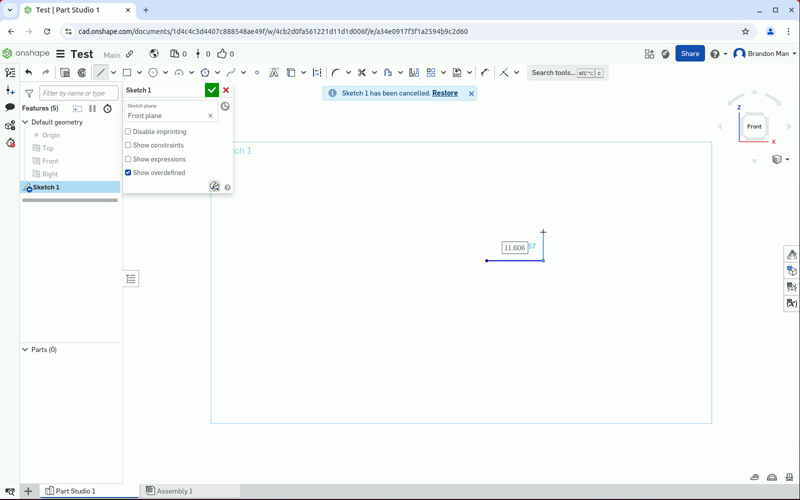
click(543, 231)
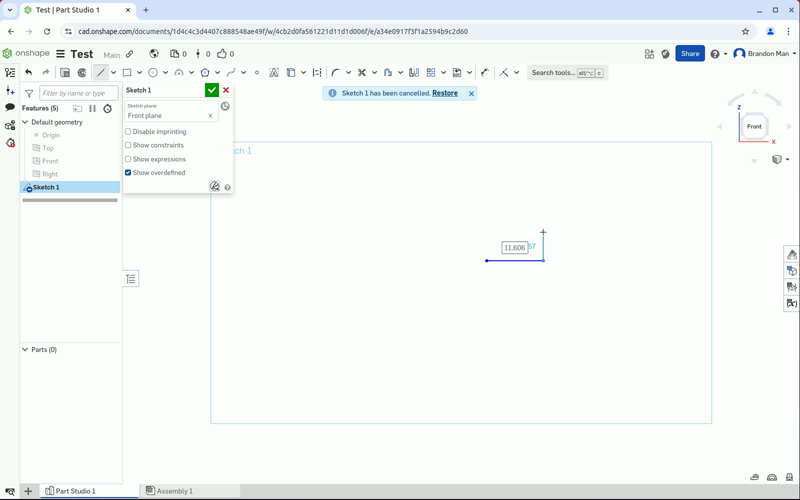
key_up(shift)
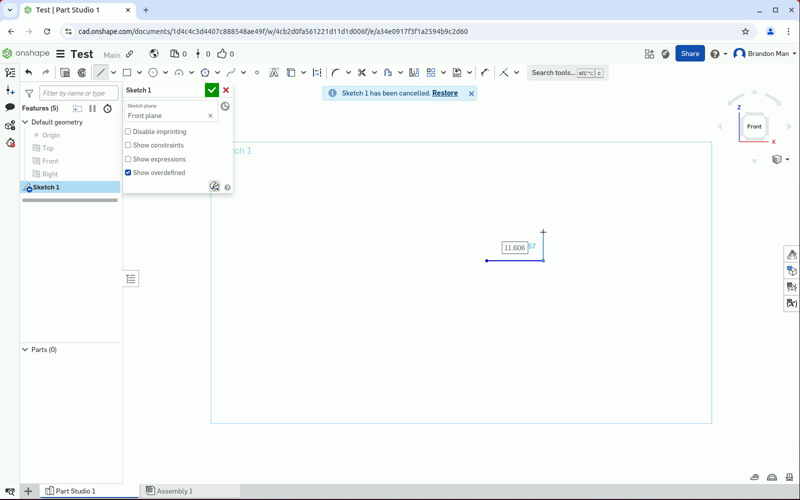
key_down(shift)
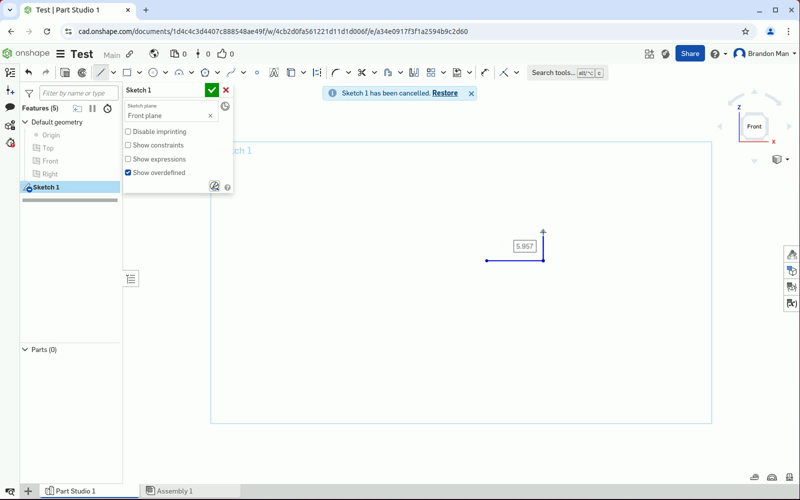
mouse_move(573, 231)
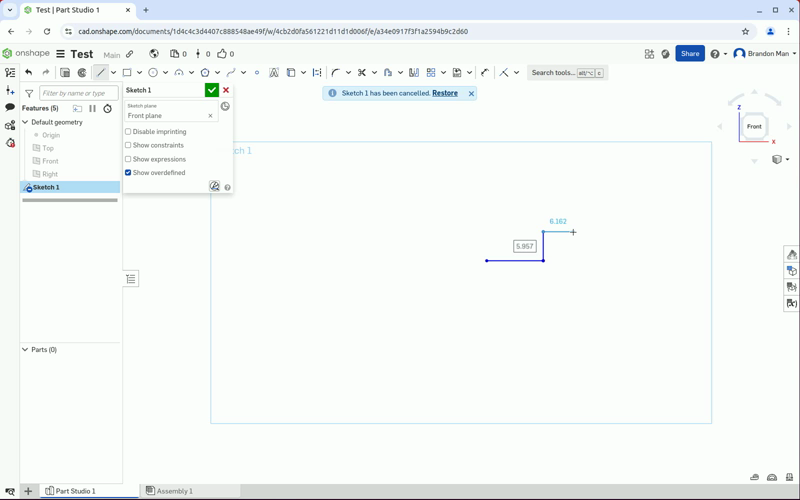
mouse_move(486, 231)
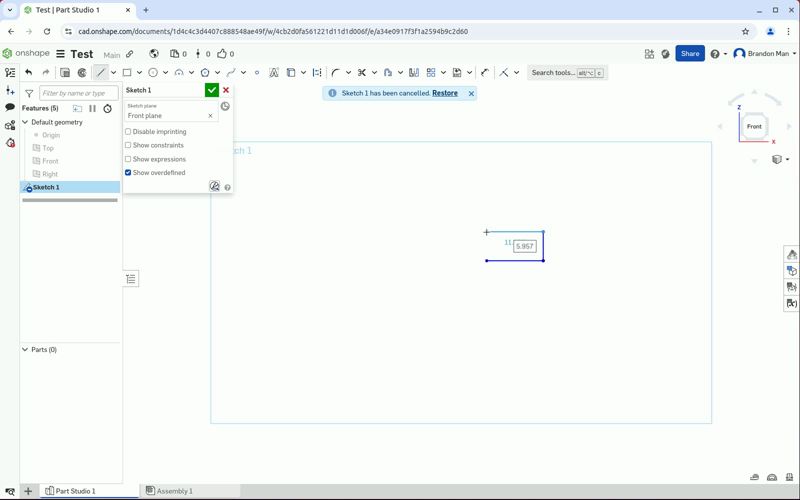
click(486, 231)
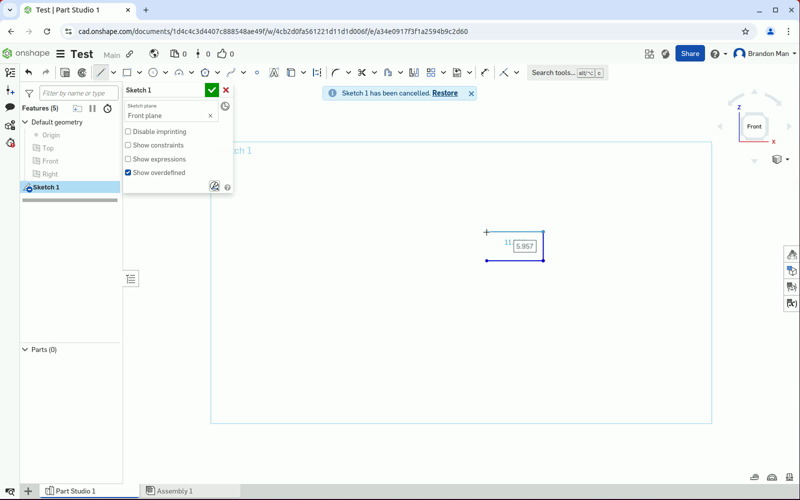
key_up(shift)
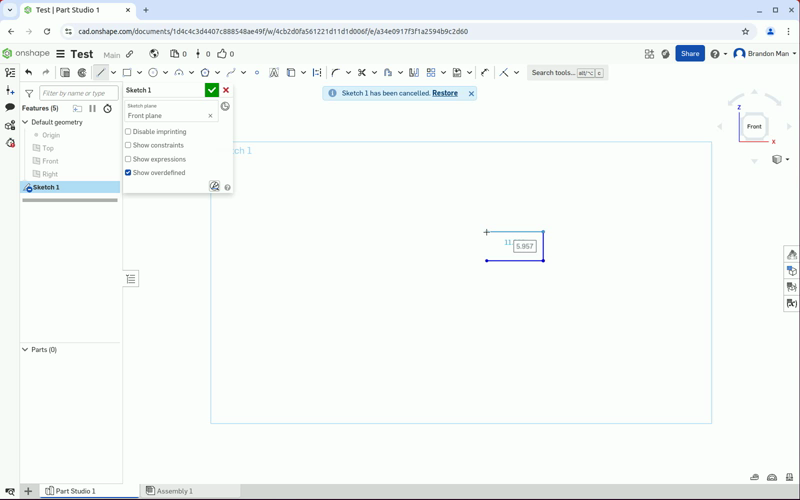
mouse_move(516, 231)
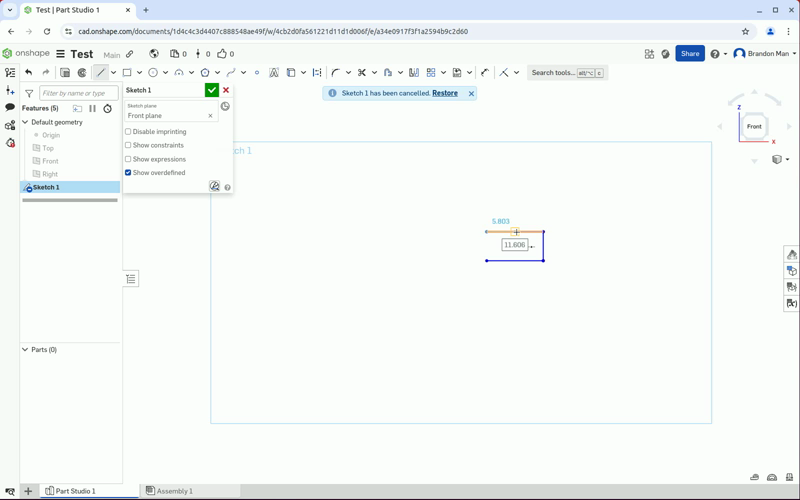
key_down(shift)
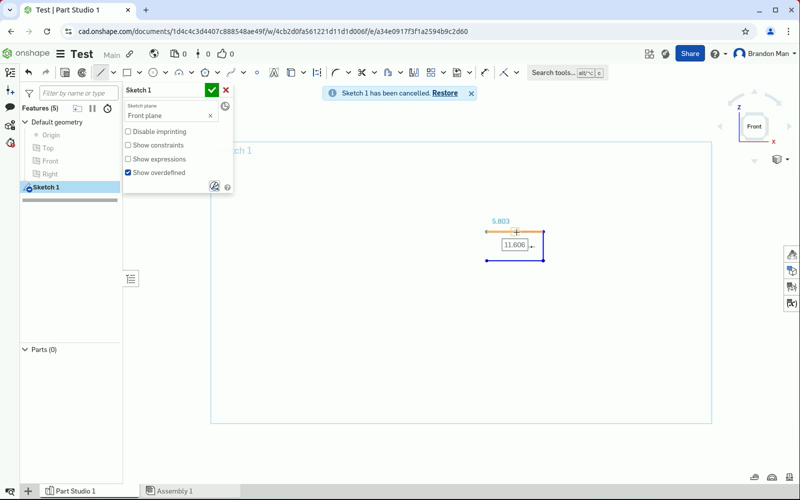
mouse_move(486, 260)
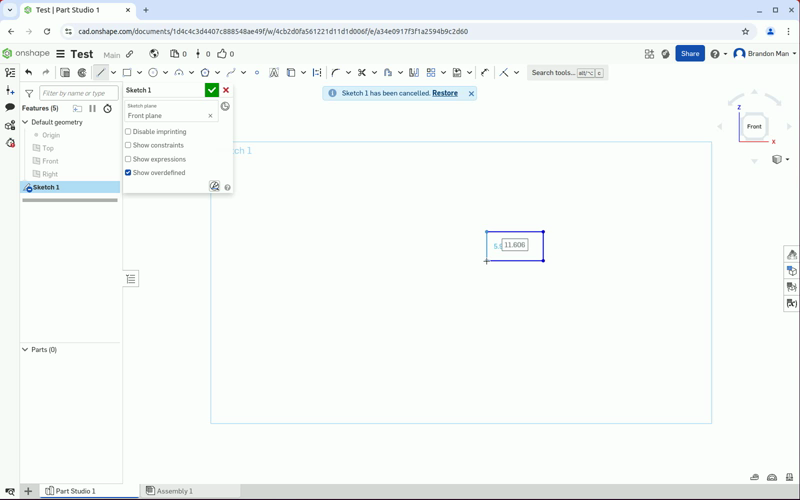
key_up(shift)
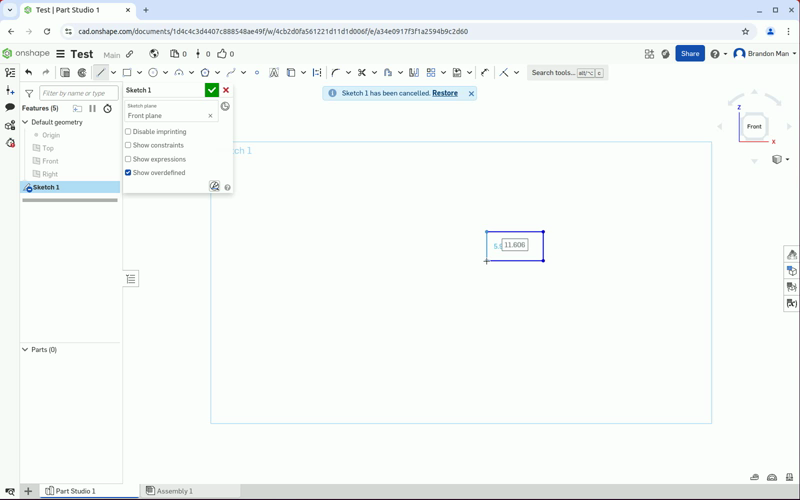
click(486, 260)
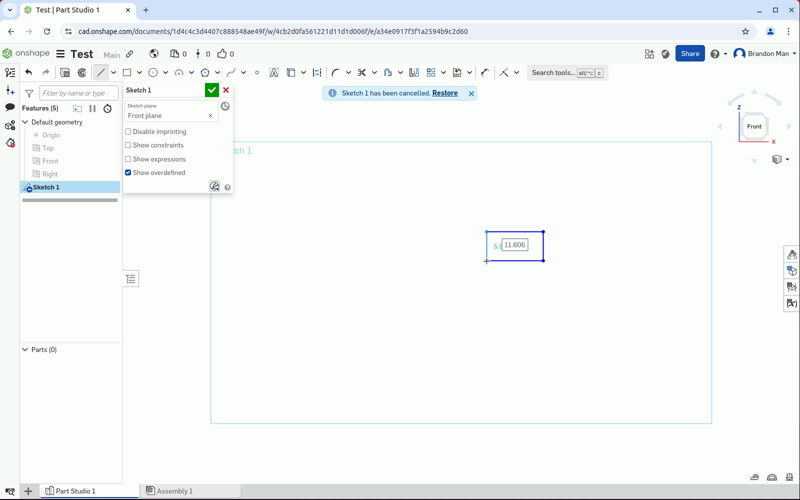
key(esc)
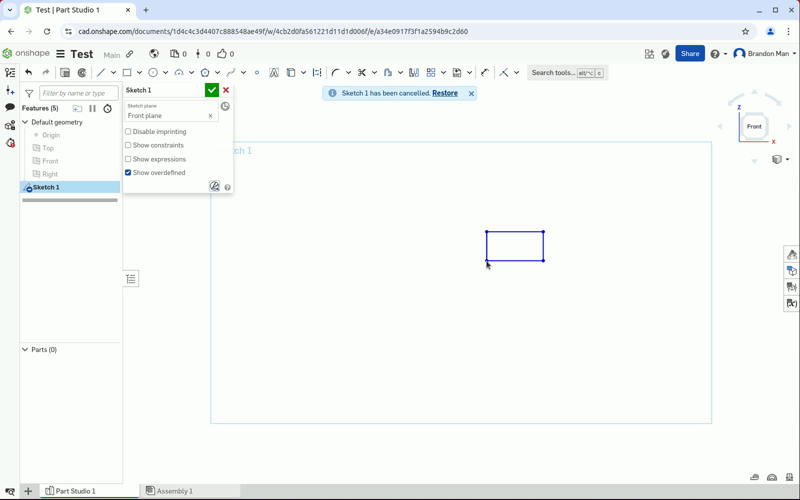
mouse_move(512, 234)
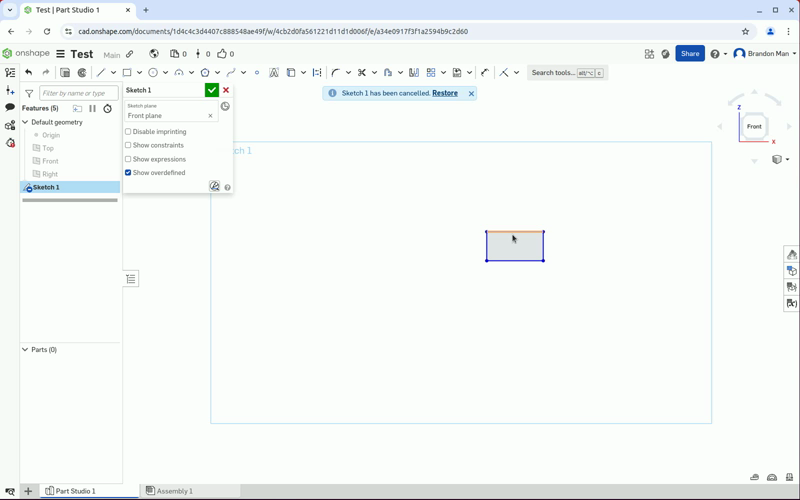
scroll(6)
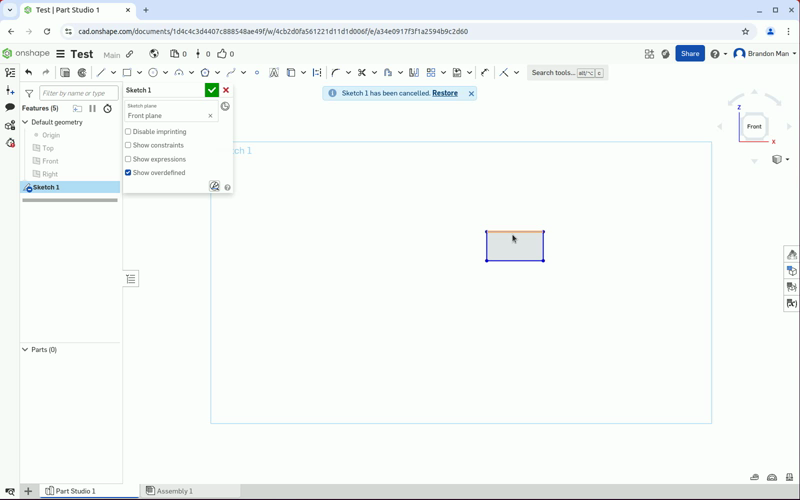
scroll(6)
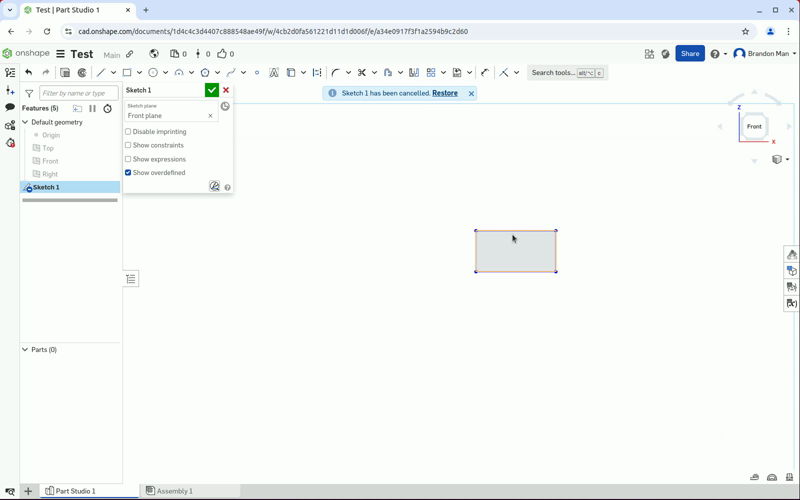
scroll(6)
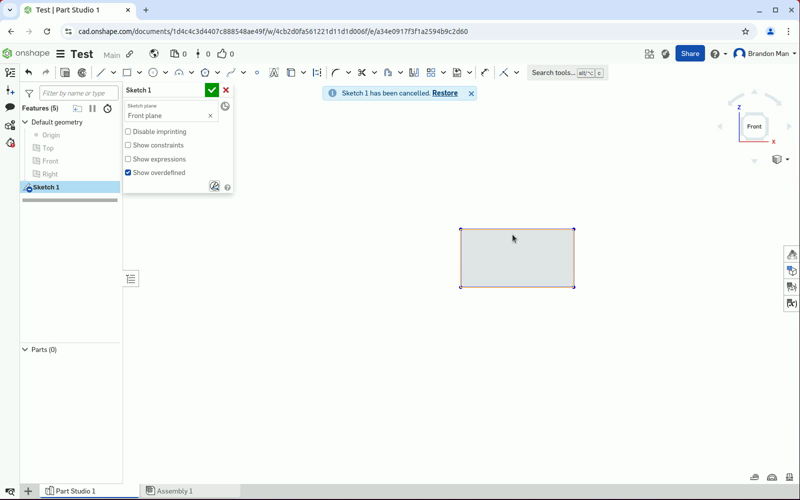
scroll(6)
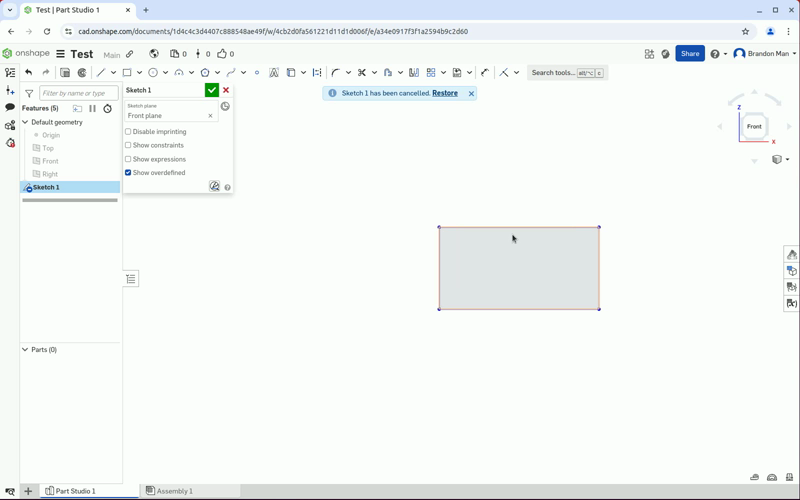
scroll(6)
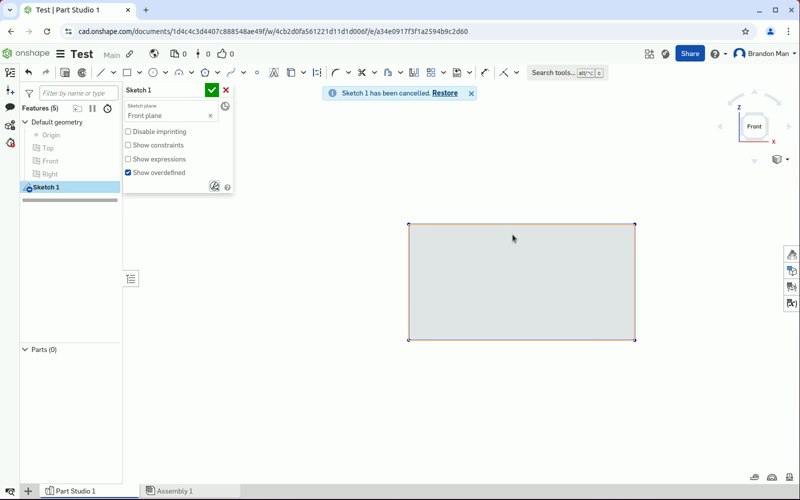
scroll(6)
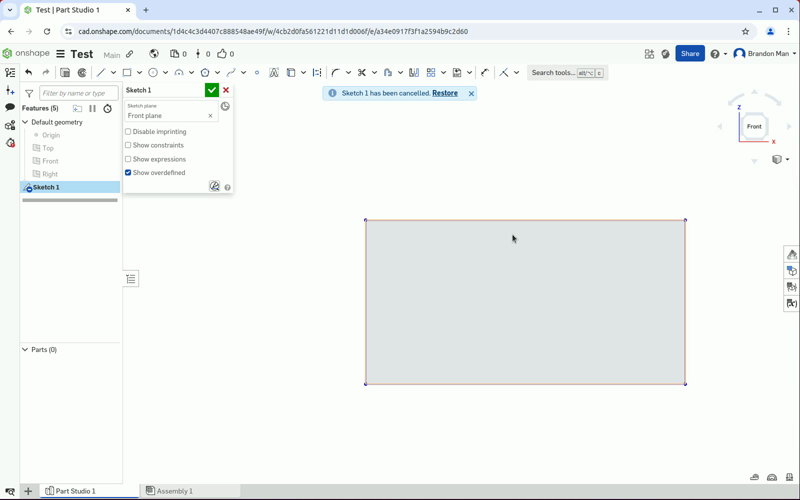
scroll(6)
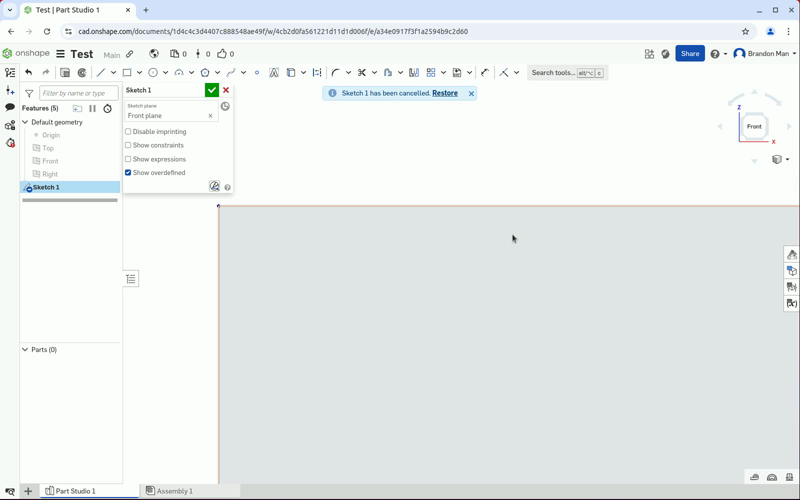
click(512, 234)
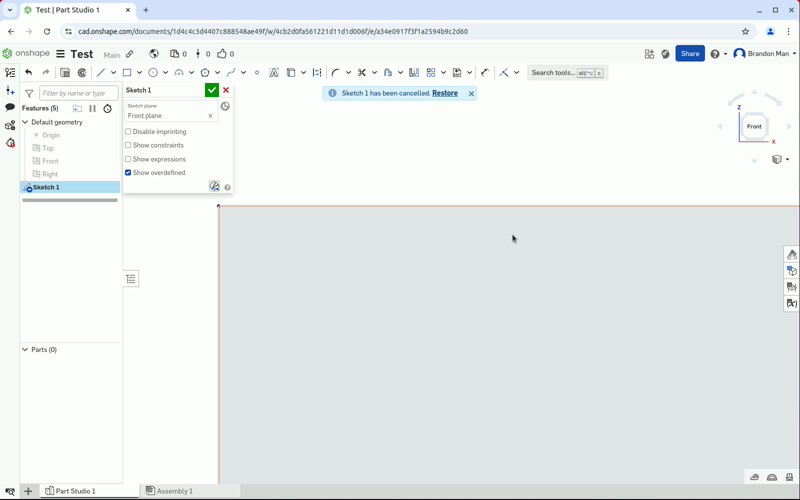
scroll(-6)
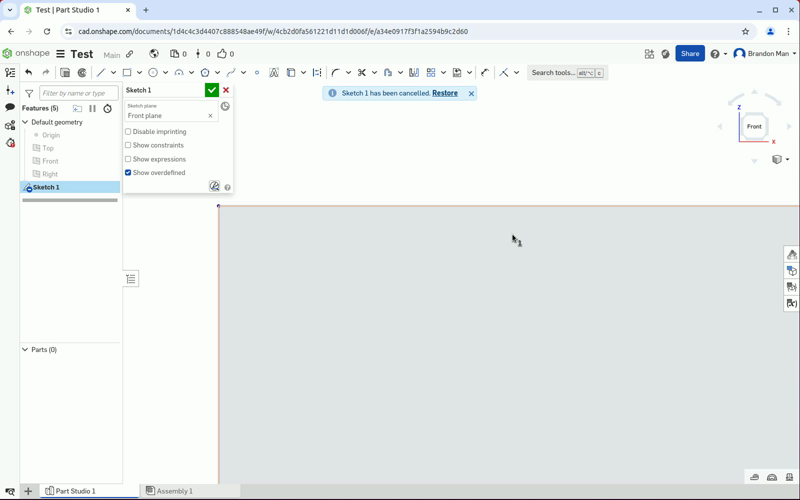
scroll(-6)
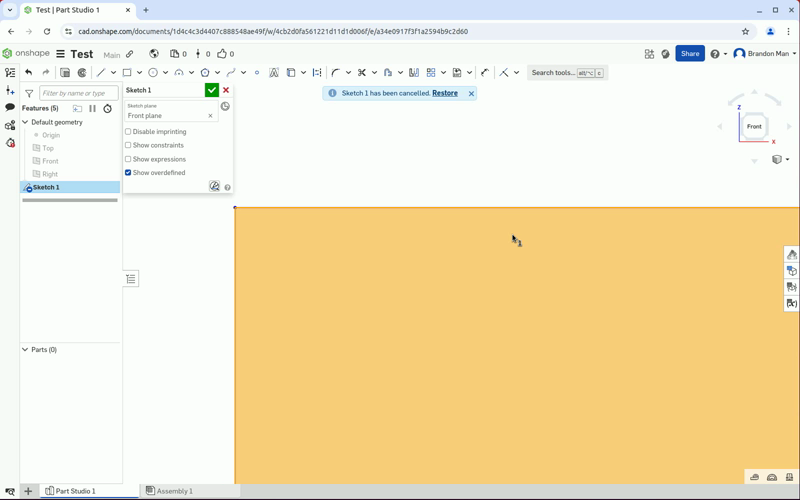
scroll(-6)
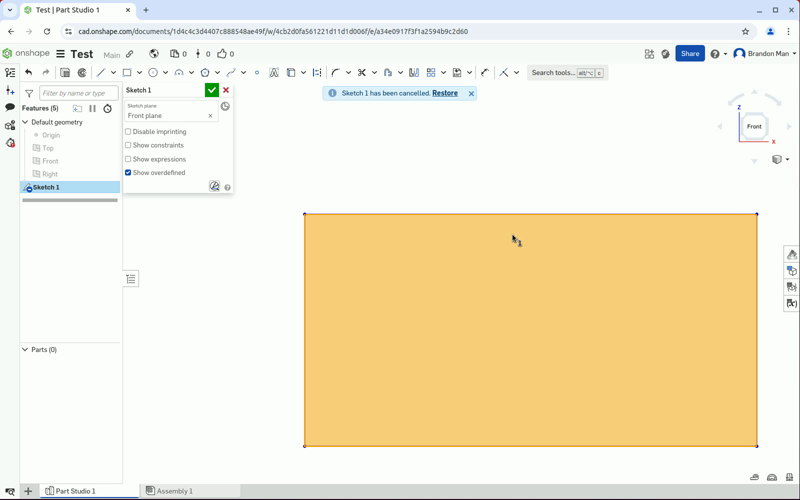
scroll(-6)
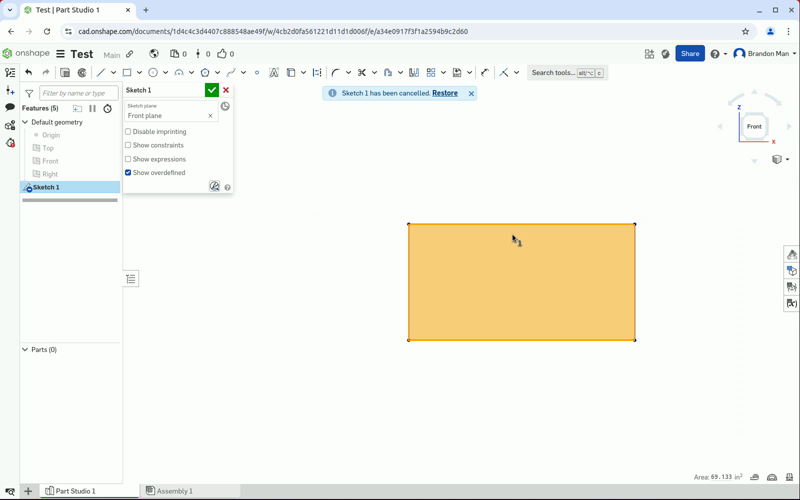
scroll(-6)
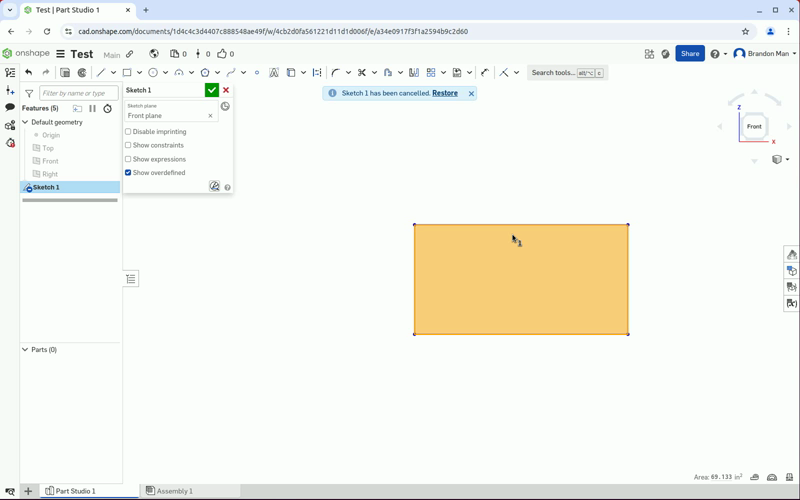
scroll(-6)
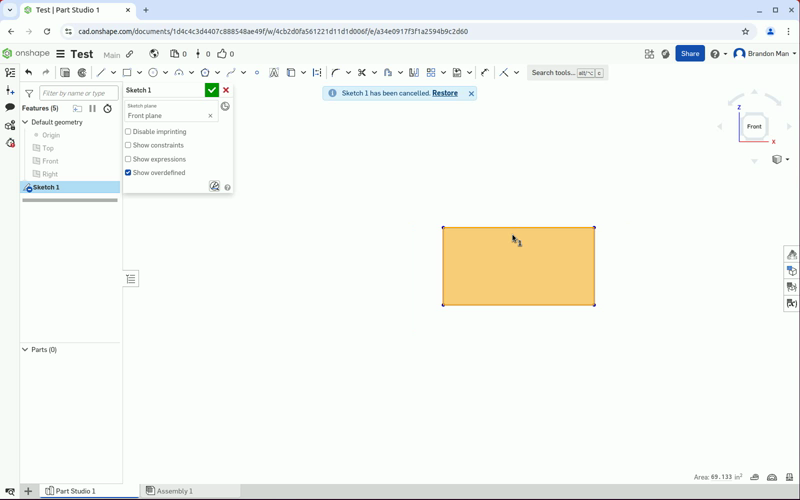
scroll(-6)
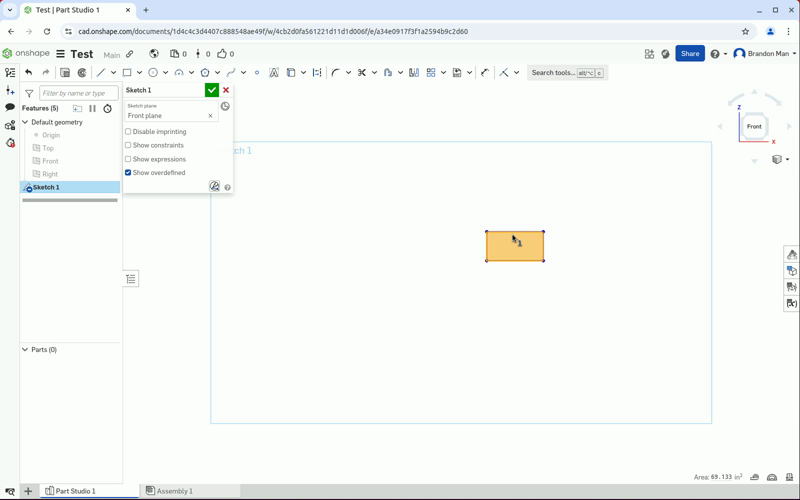
mouse_move(73, 352)
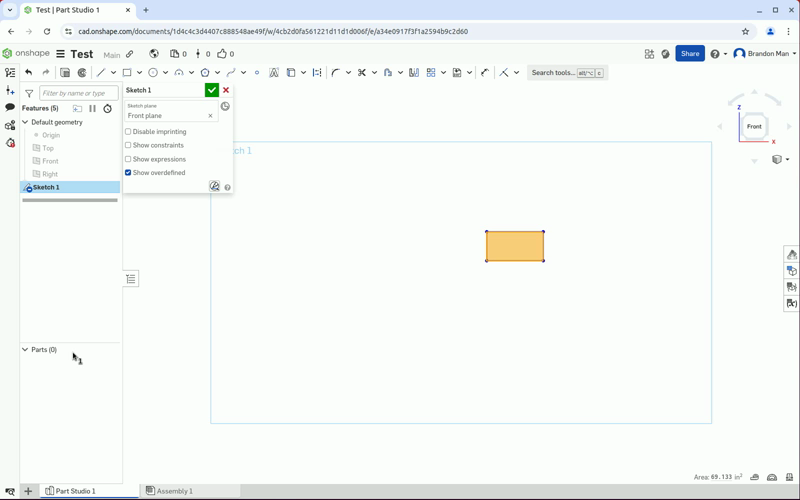
key(shift+y)
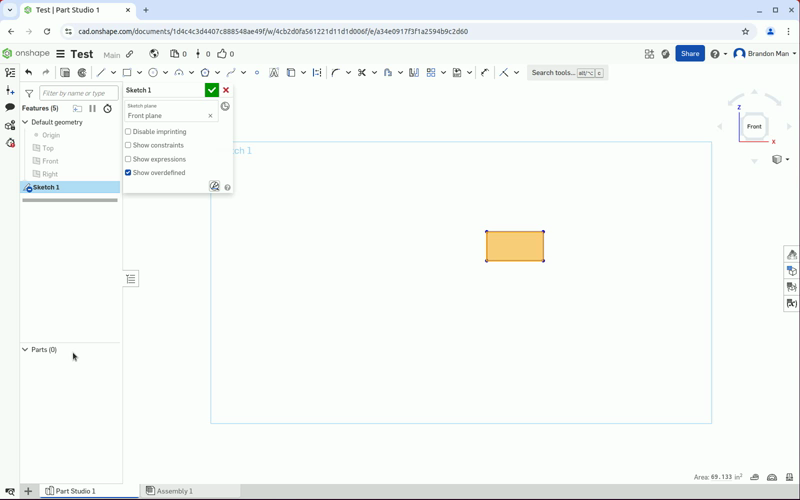
key(shift+e)
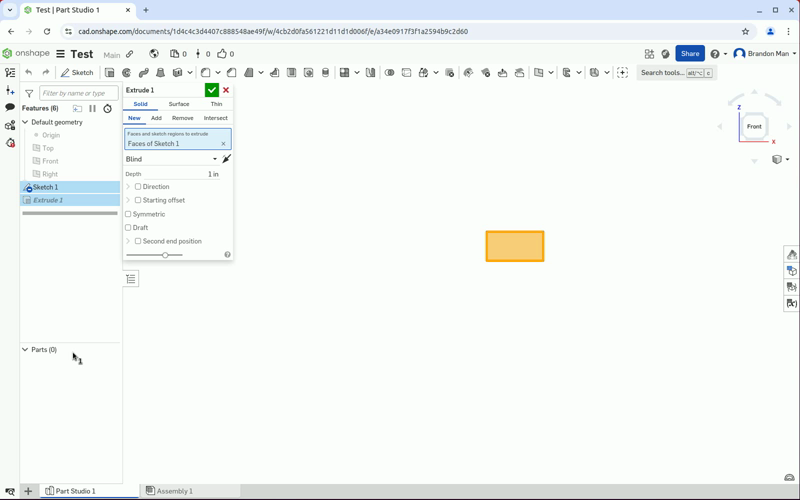
mouse_move(143, 106)
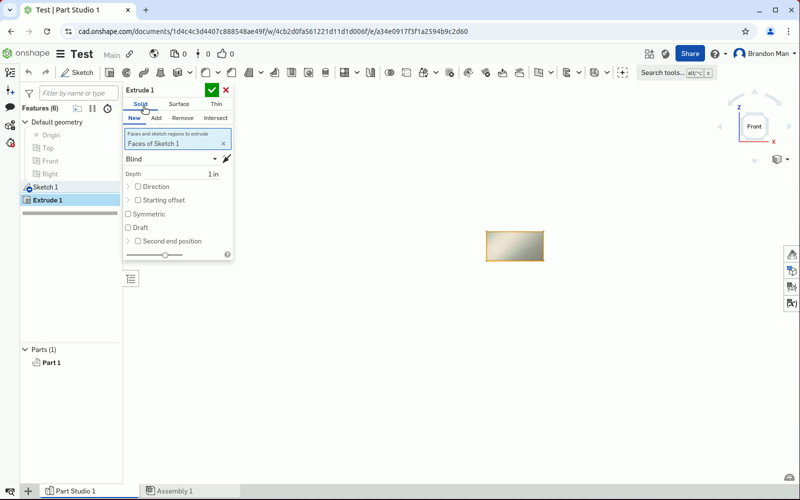
click(143, 106)
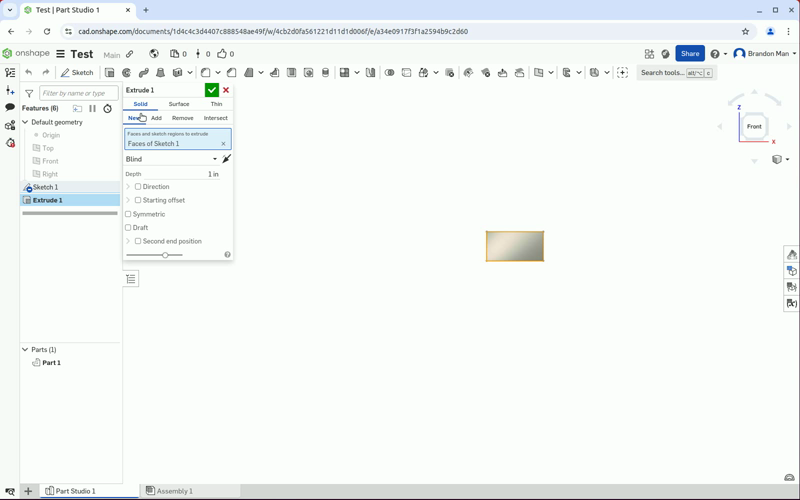
mouse_move(137, 120)
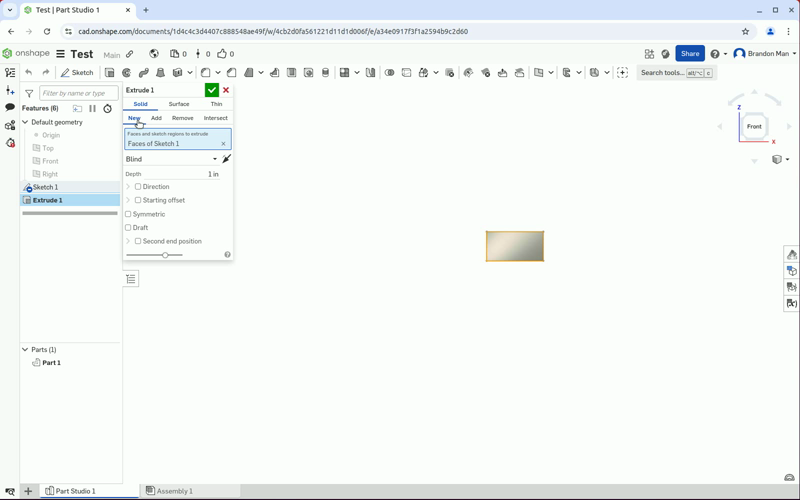
click(137, 120)
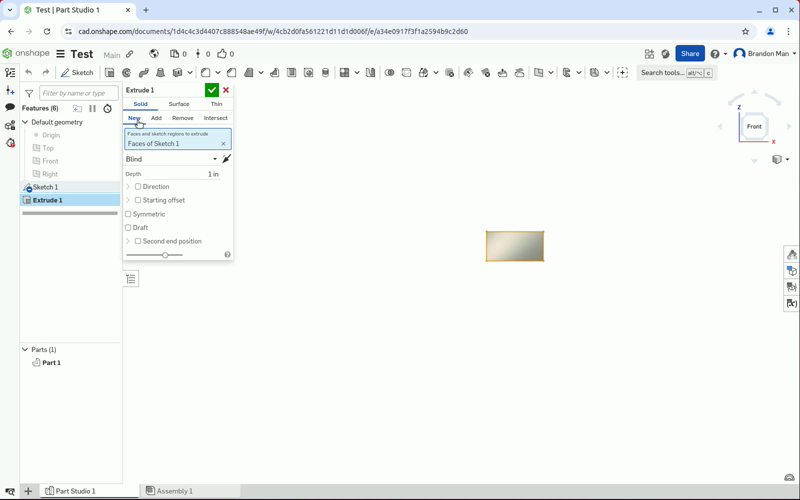
key(tab, 4)
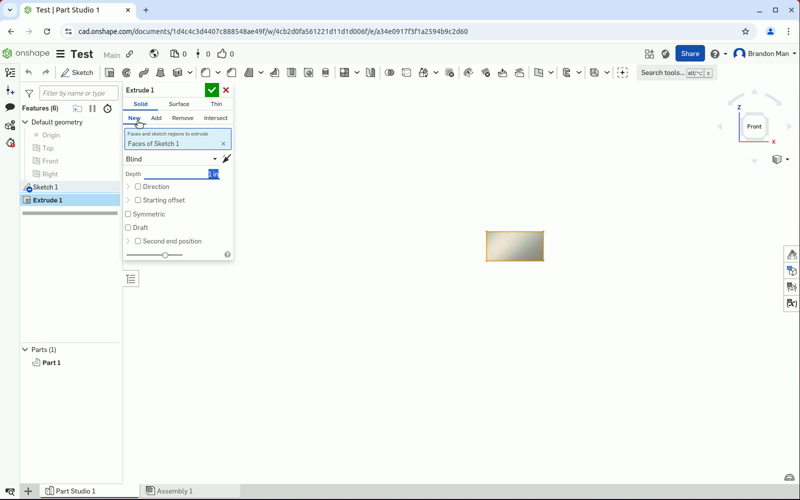
text(5.777)
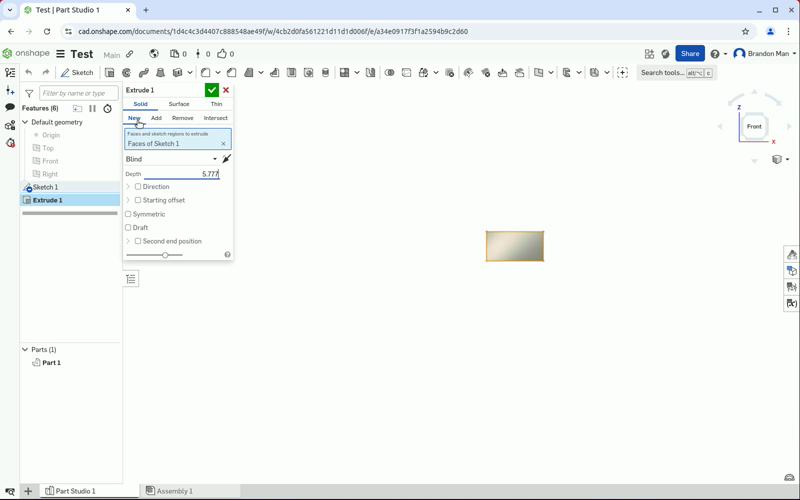
key(enter)
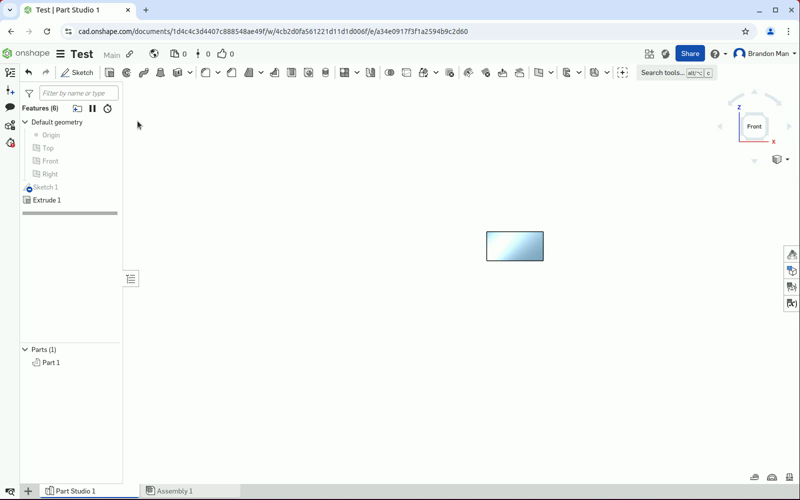
key(shift+h)
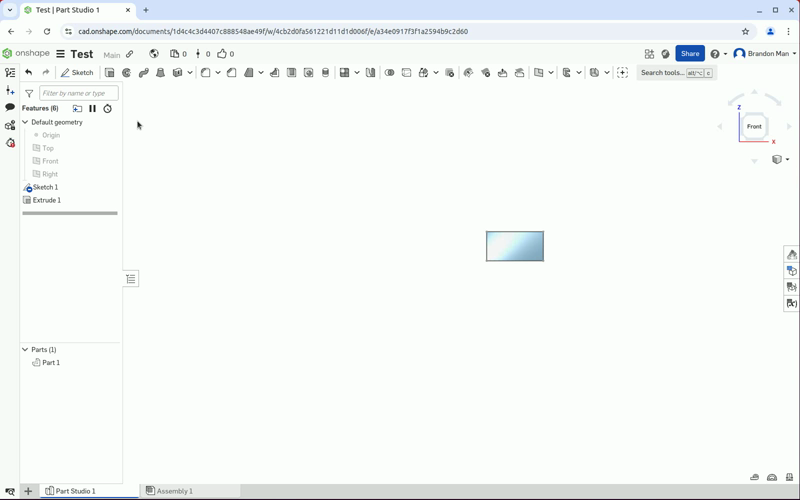
key(shift+h)
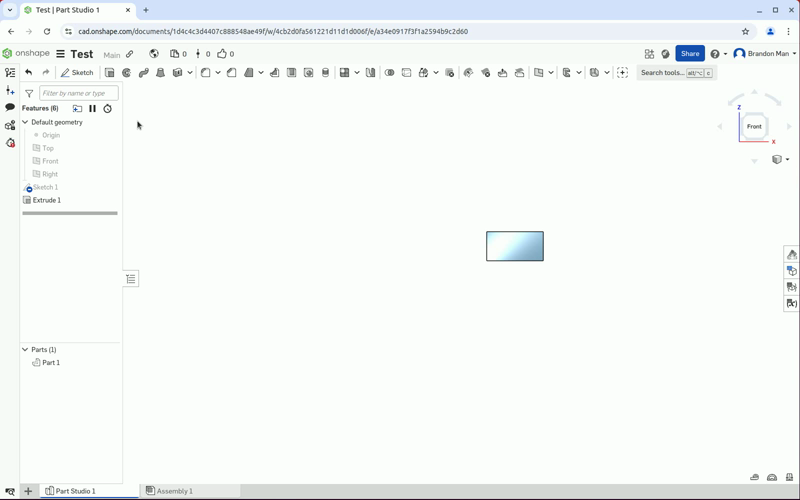
mouse_move(73, 189)
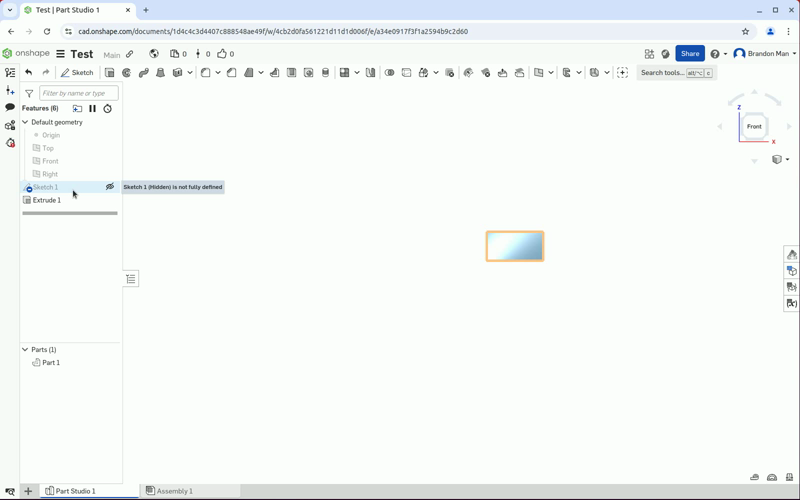
click(73, 189)
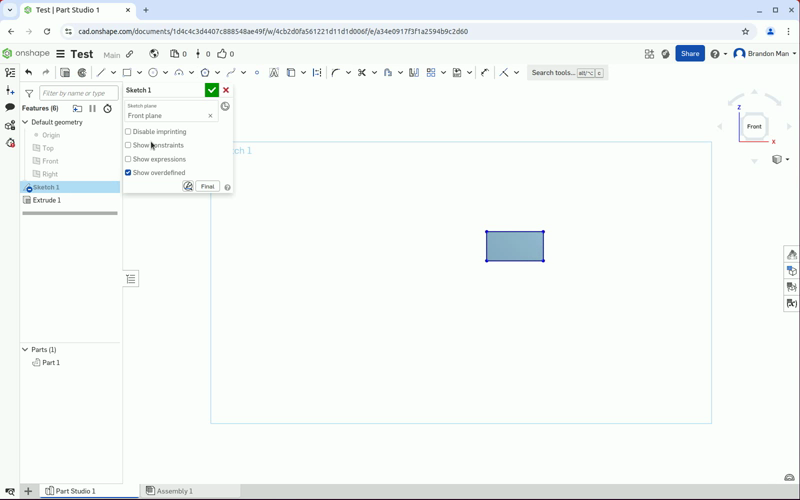
mouse_move(229, 92)
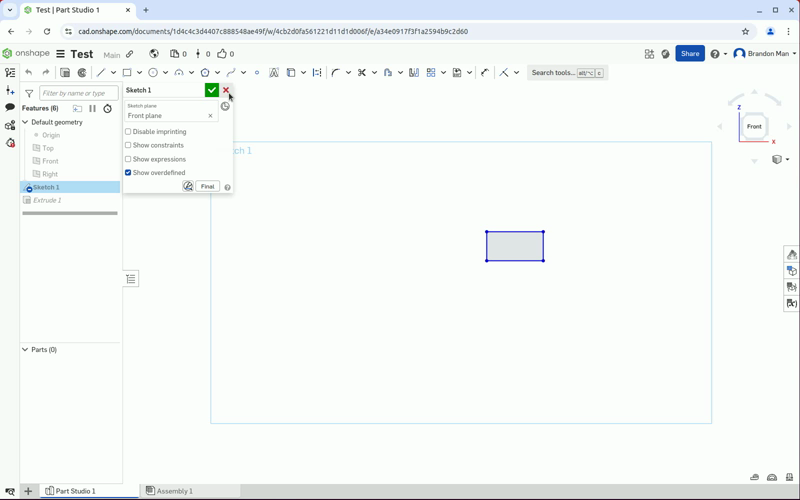
click(229, 92)
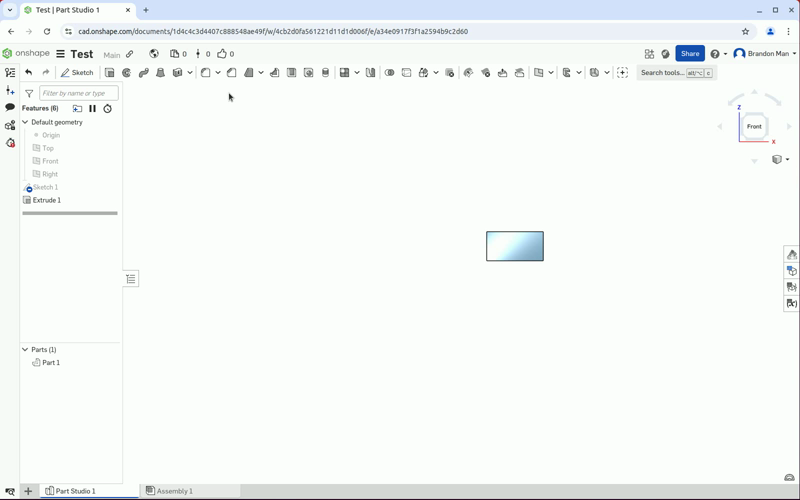
mouse_move(73, 352)
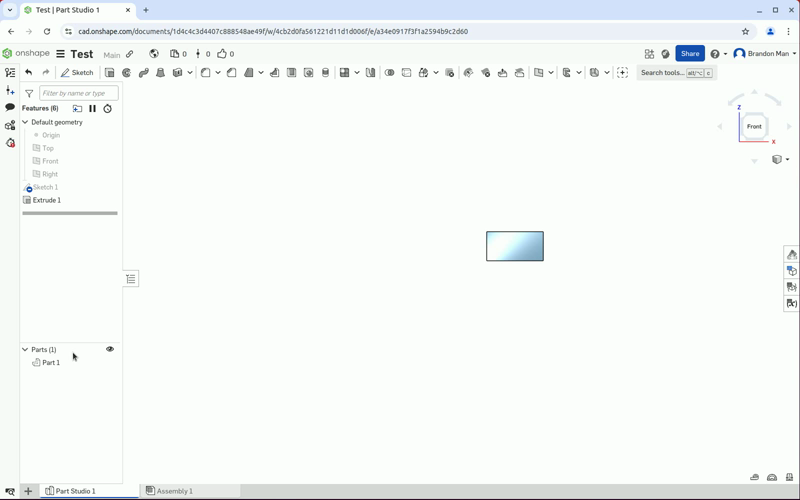
key(y)
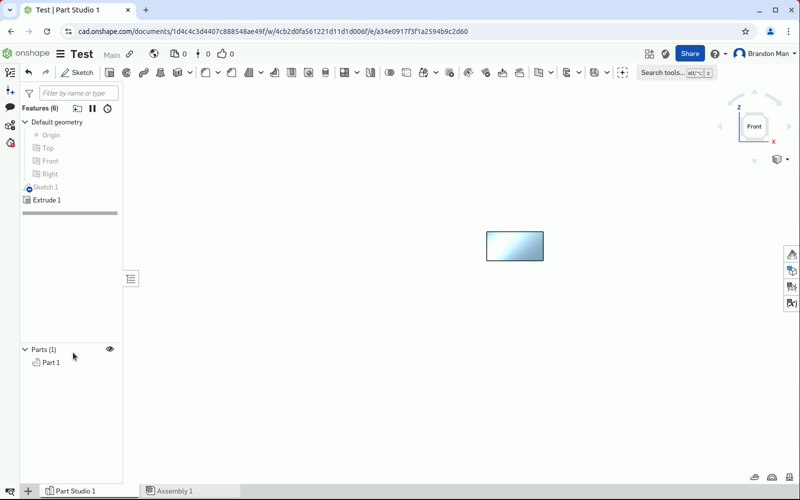
key(shift+p)
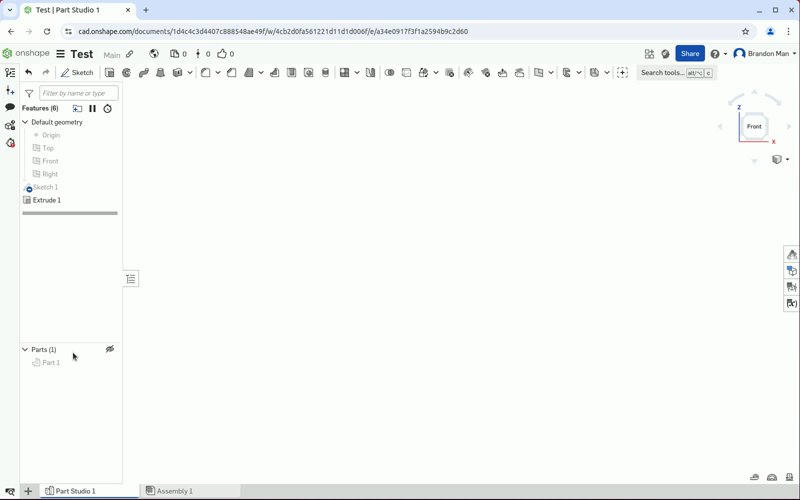
key(space)
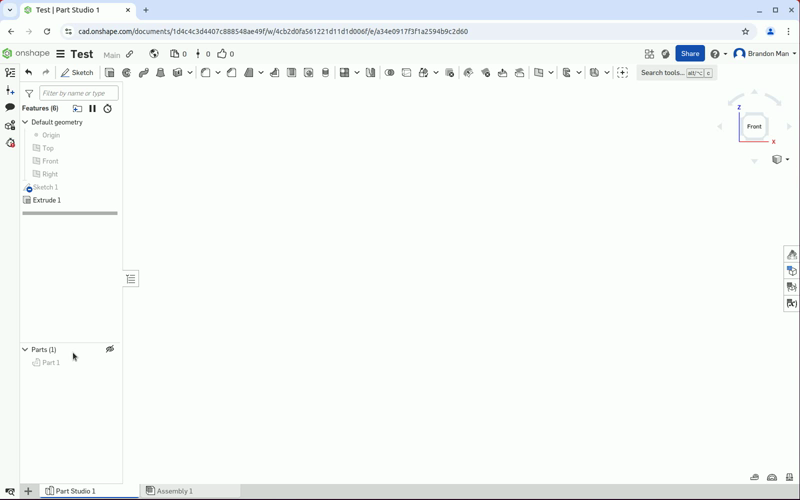
key_down(shift)
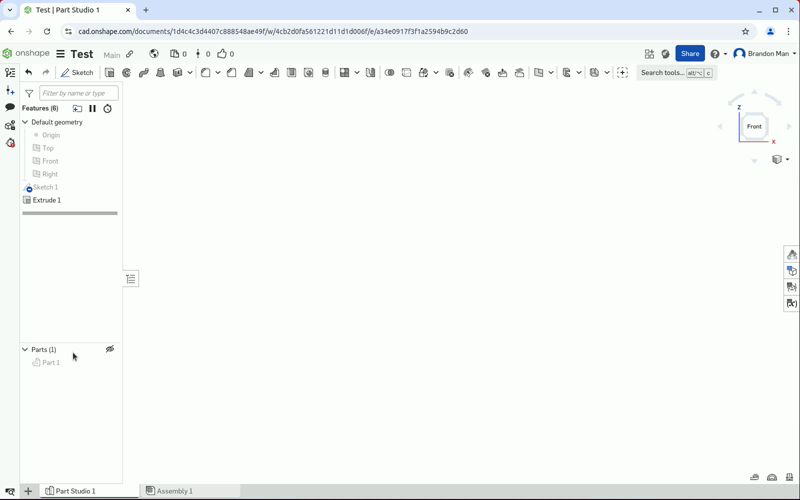
key(down)
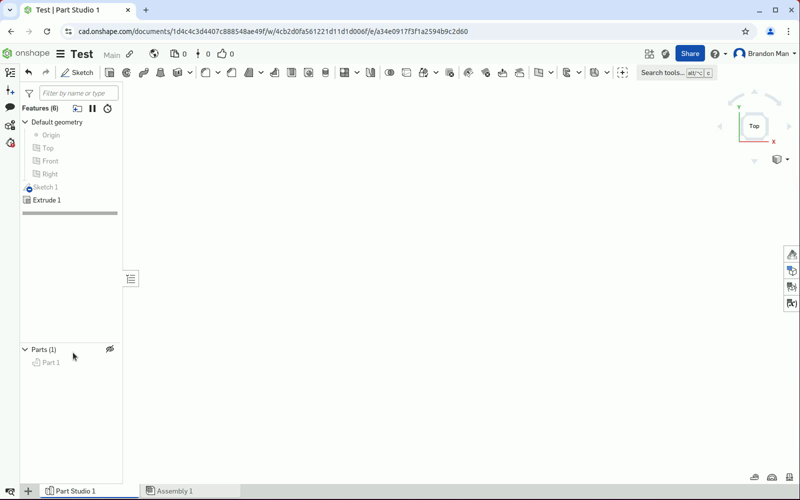
key_up(shift)
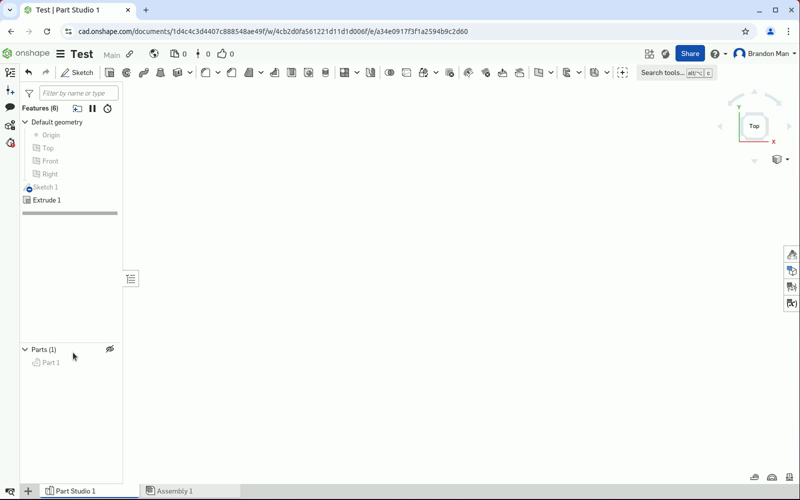
mouse_move(73, 352)
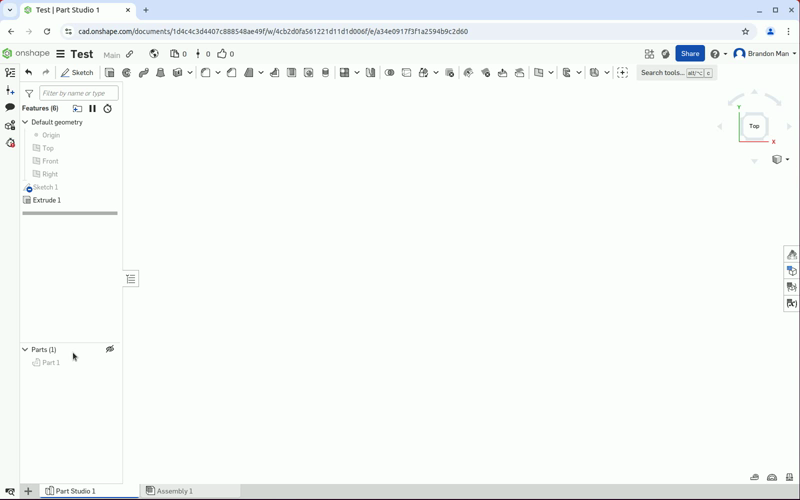
key(shift+y)
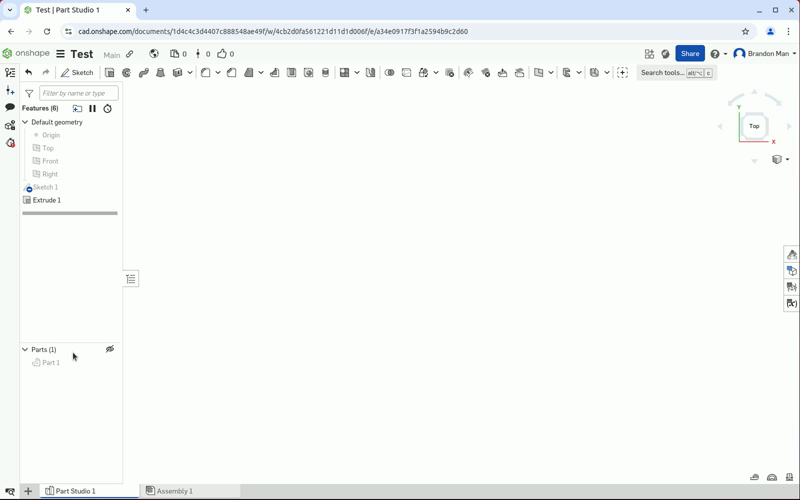
key(shift+s)
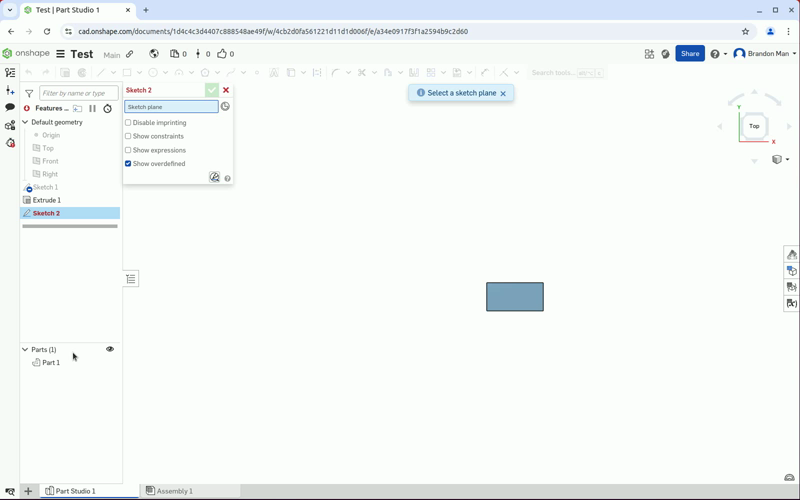
mouse_move(73, 150)
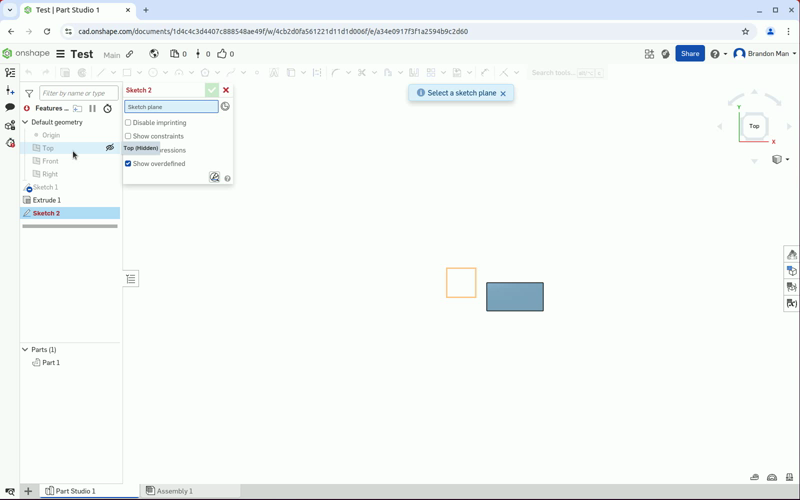
click(73, 150)
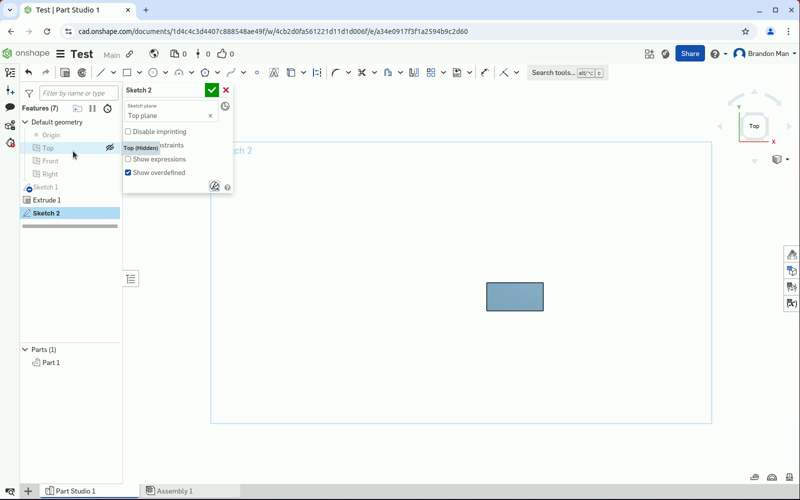
mouse_move(73, 352)
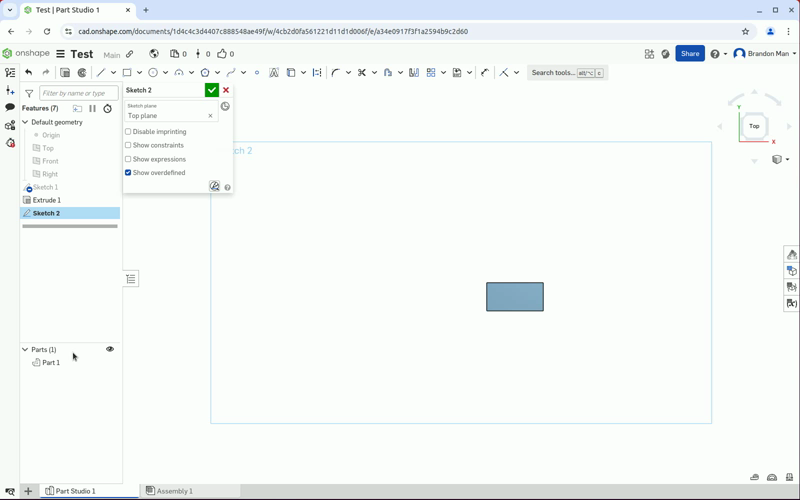
key(y)
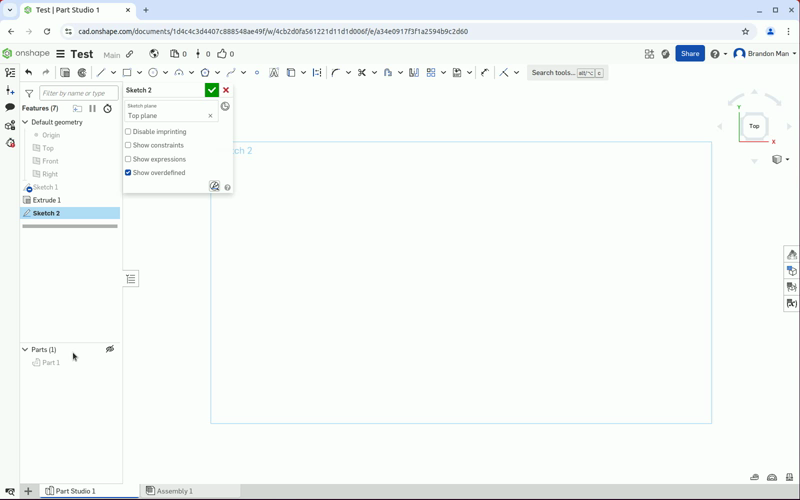
key(l)
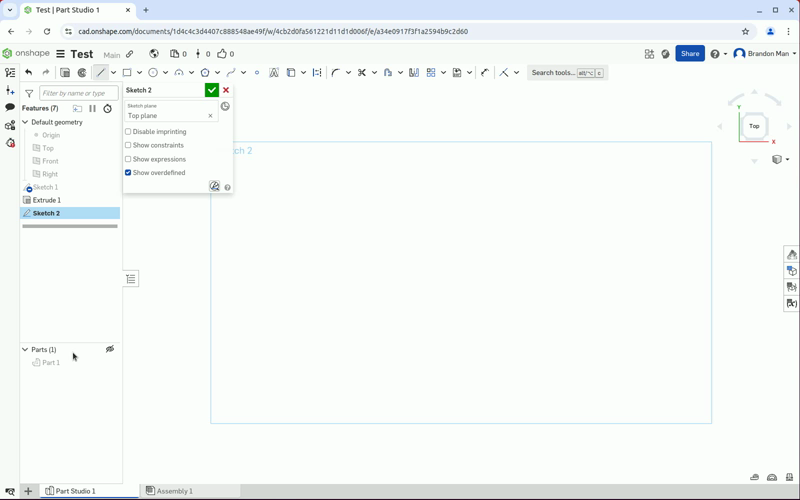
key_down(shift)
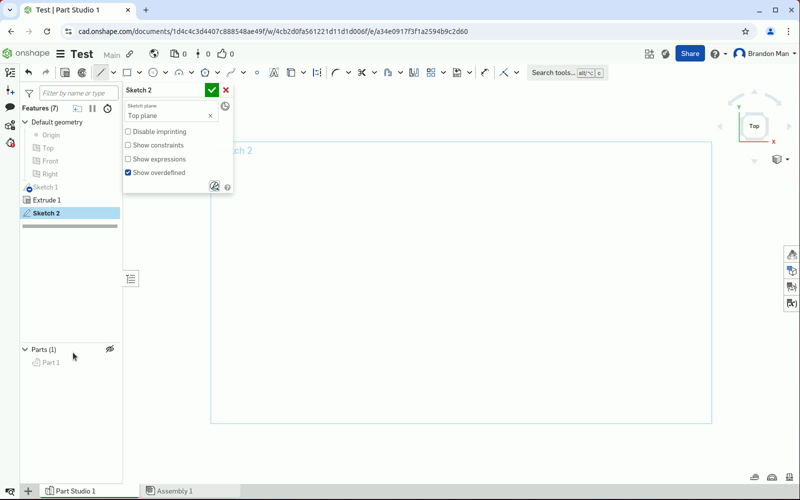
mouse_move(393, 345)
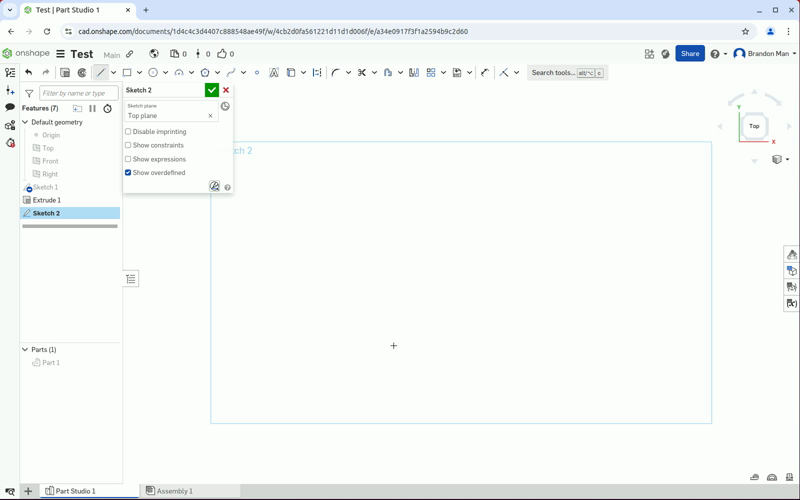
click(393, 345)
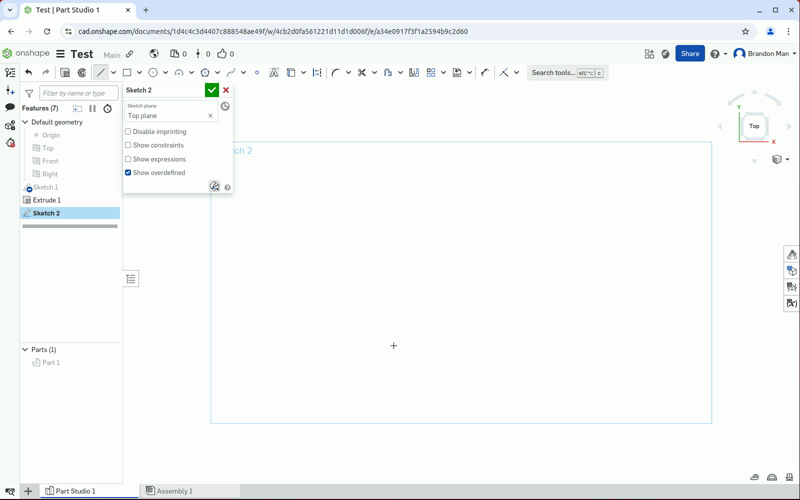
key_up(shift)
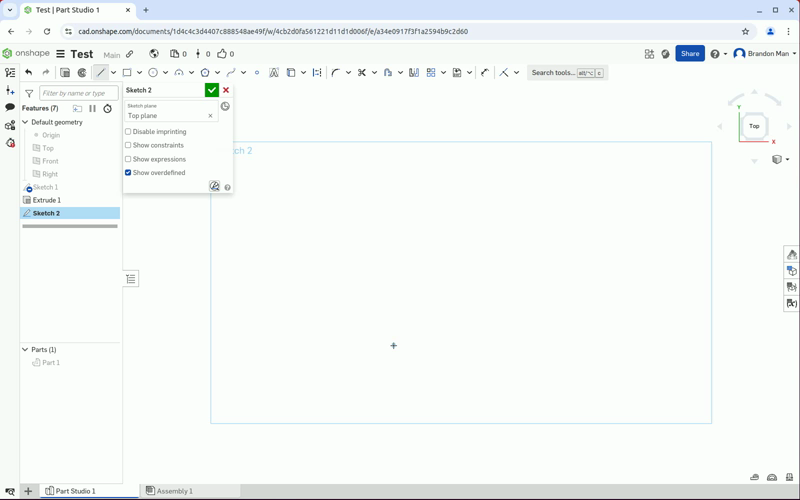
key_down(shift)
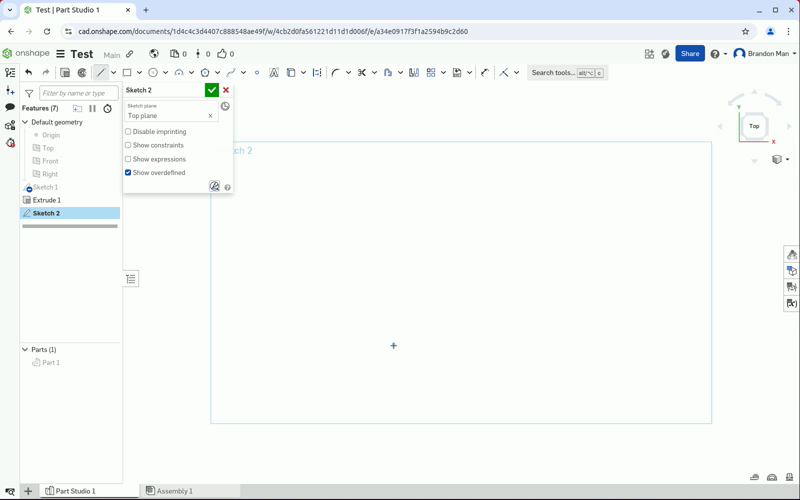
mouse_move(423, 345)
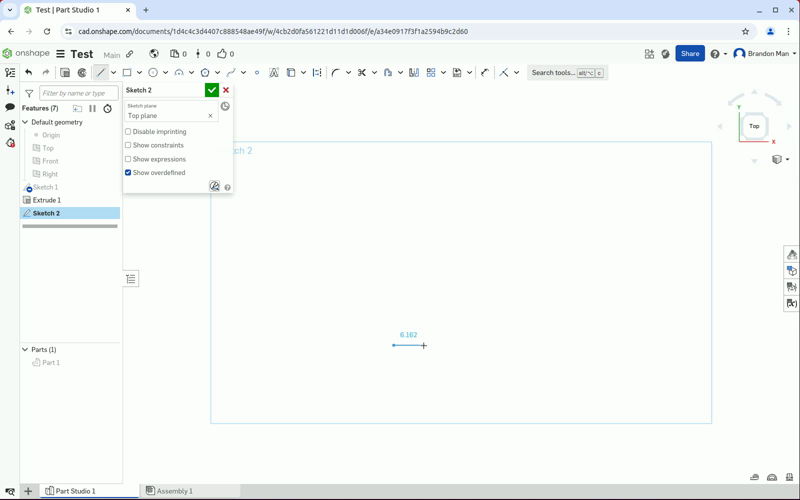
mouse_move(422, 345)
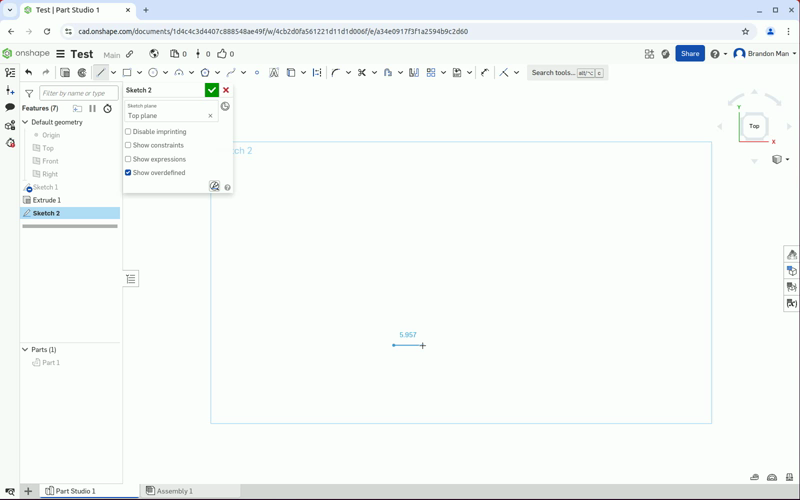
click(422, 345)
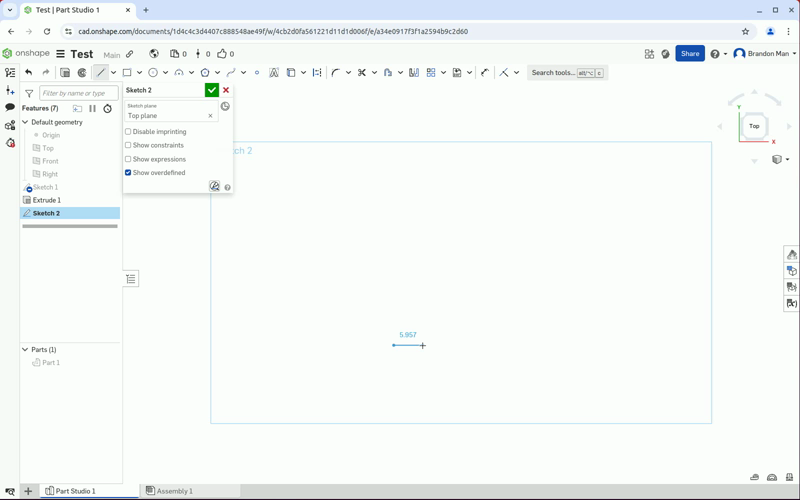
key_up(shift)
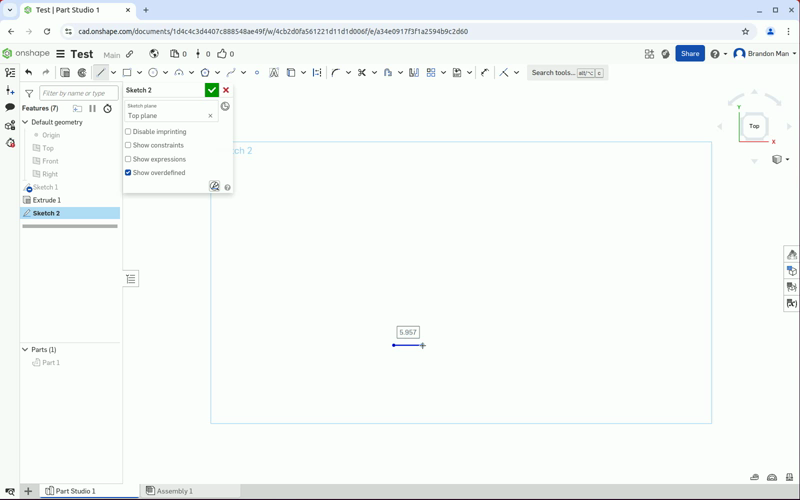
key_down(shift)
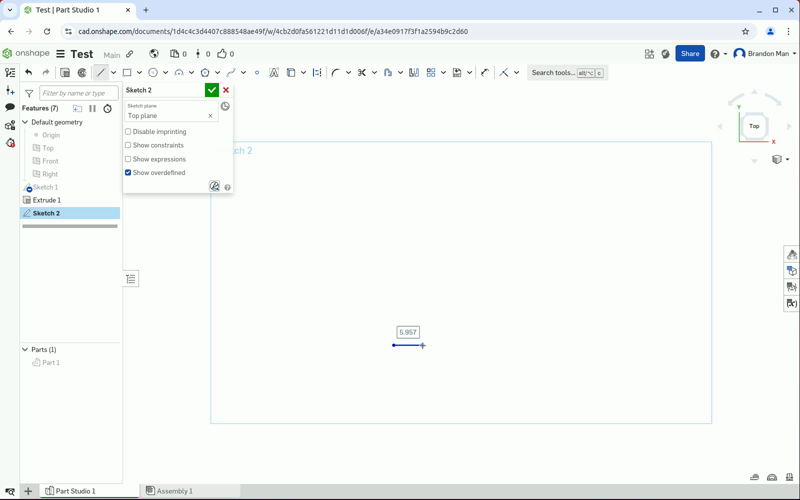
mouse_move(453, 345)
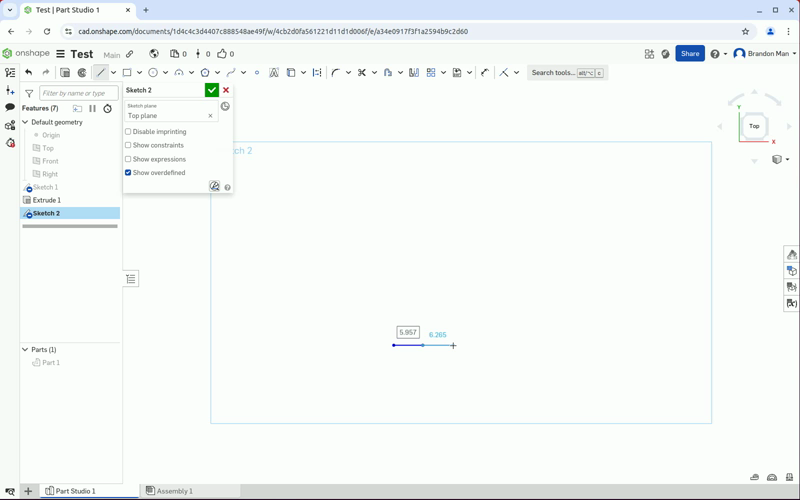
mouse_move(422, 315)
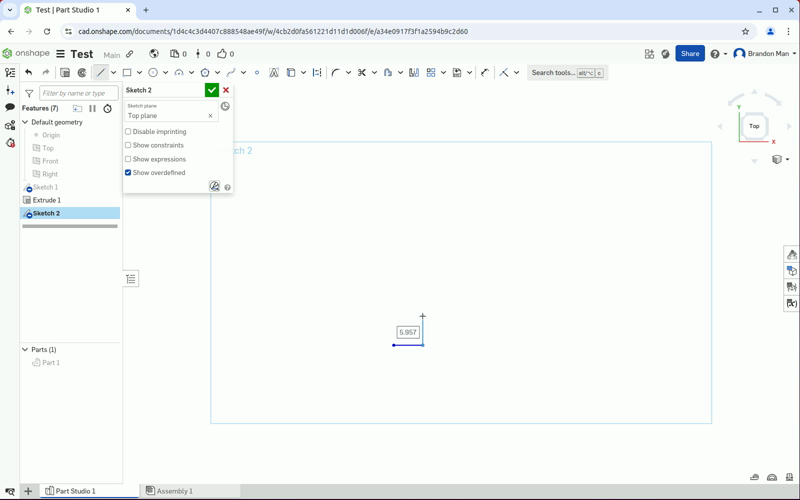
click(422, 315)
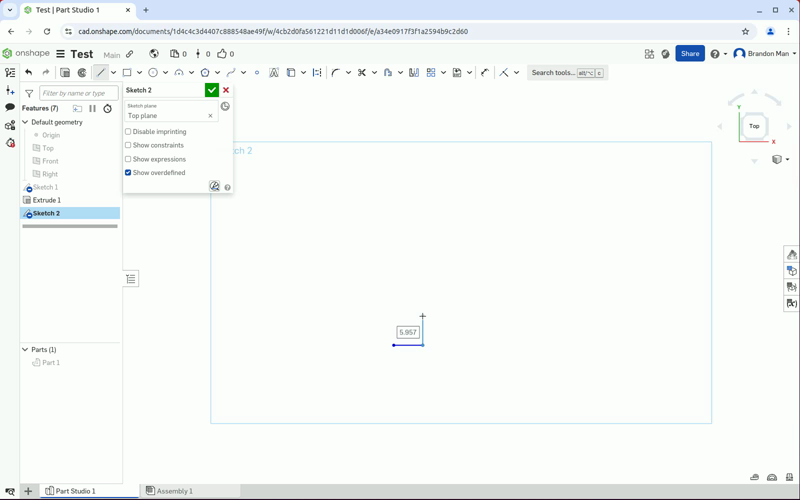
key_up(shift)
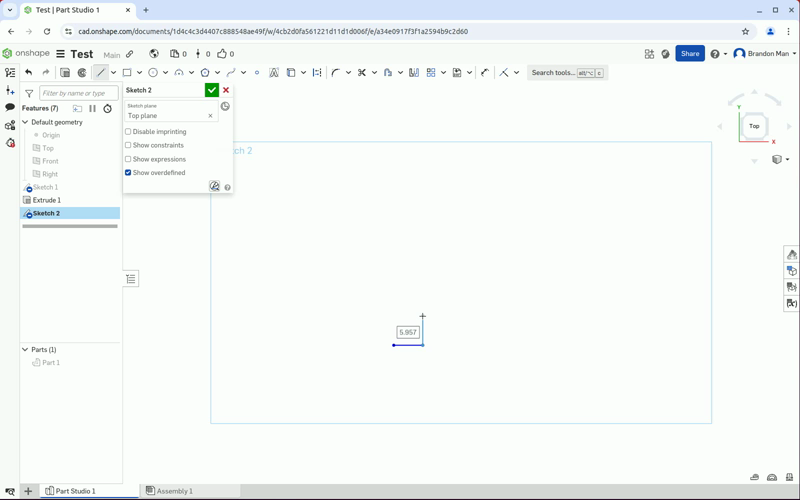
key_down(shift)
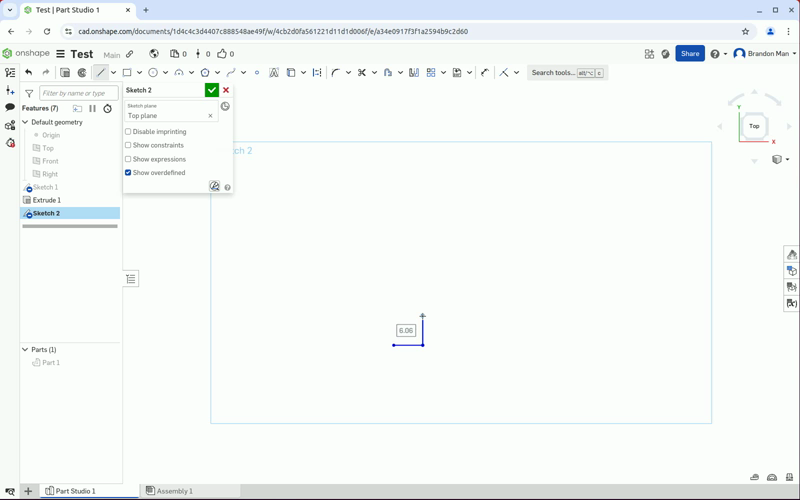
mouse_move(453, 315)
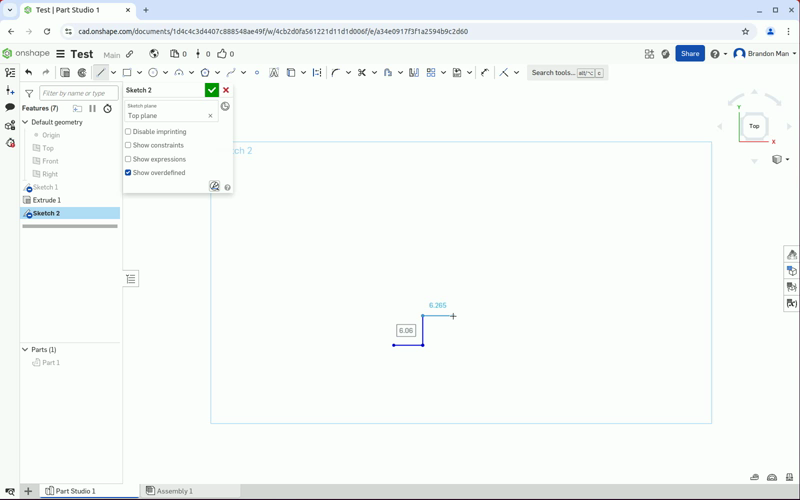
mouse_move(393, 315)
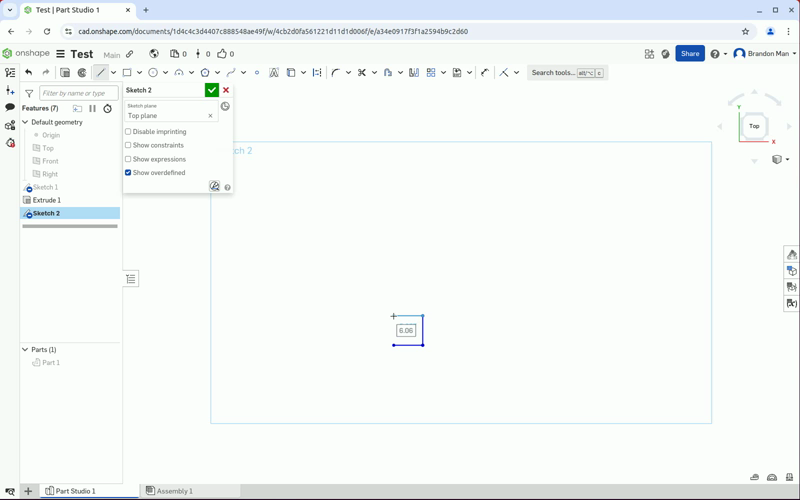
click(393, 315)
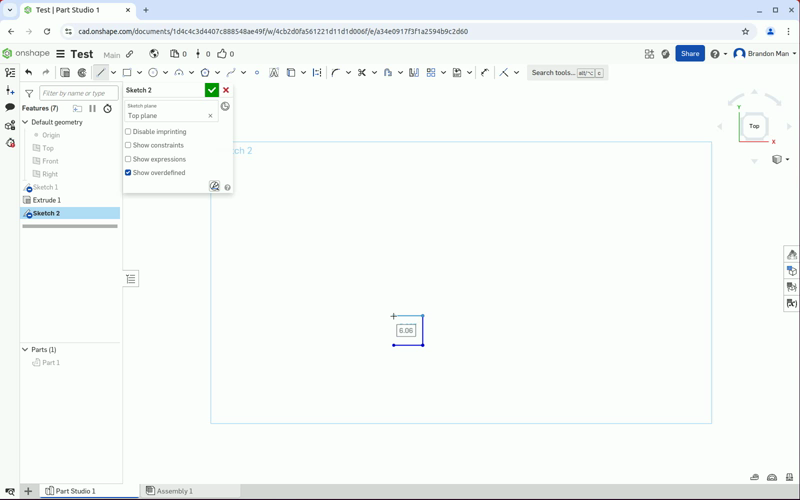
key_up(shift)
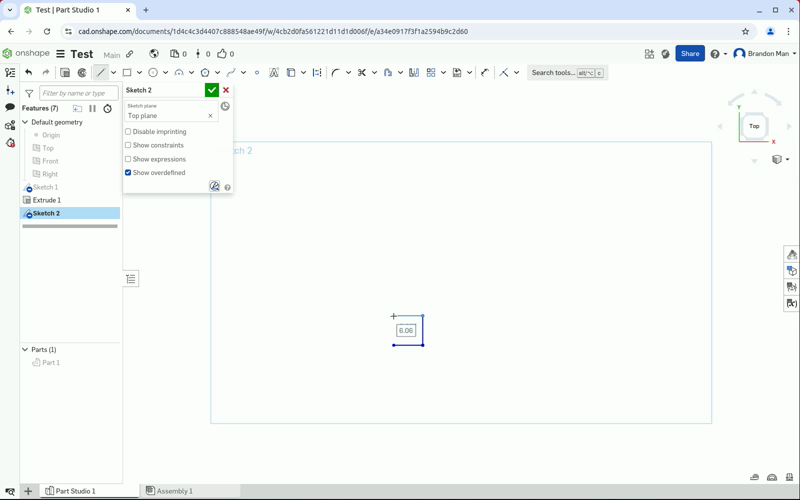
mouse_move(423, 315)
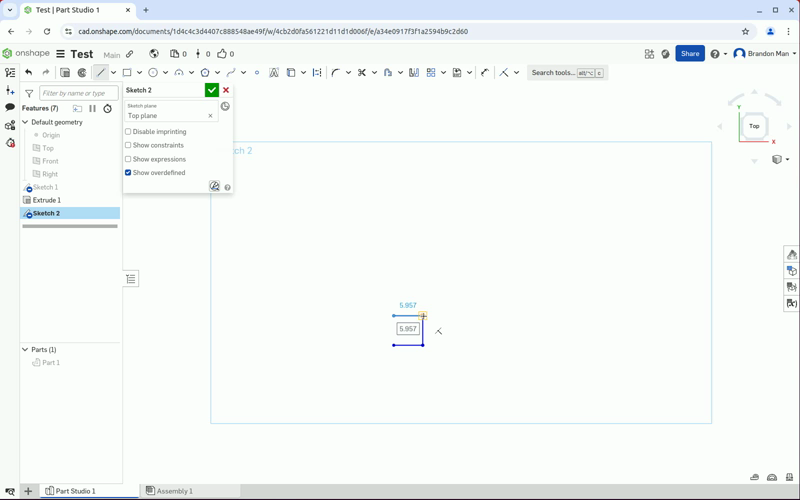
key_down(shift)
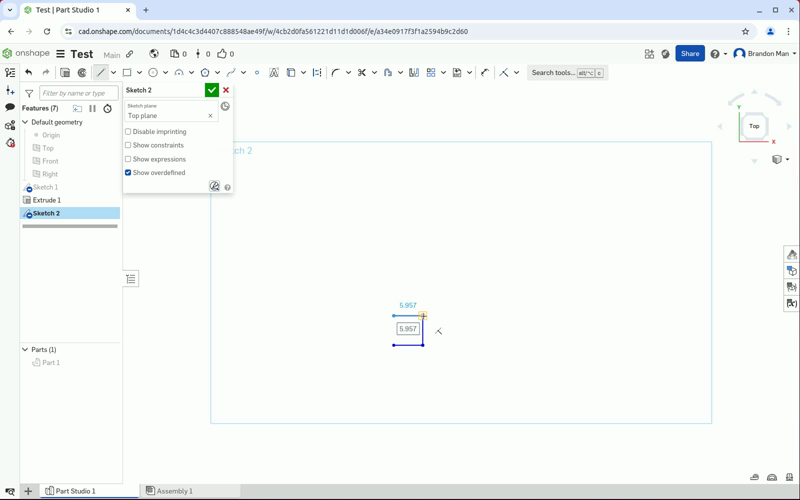
mouse_move(393, 345)
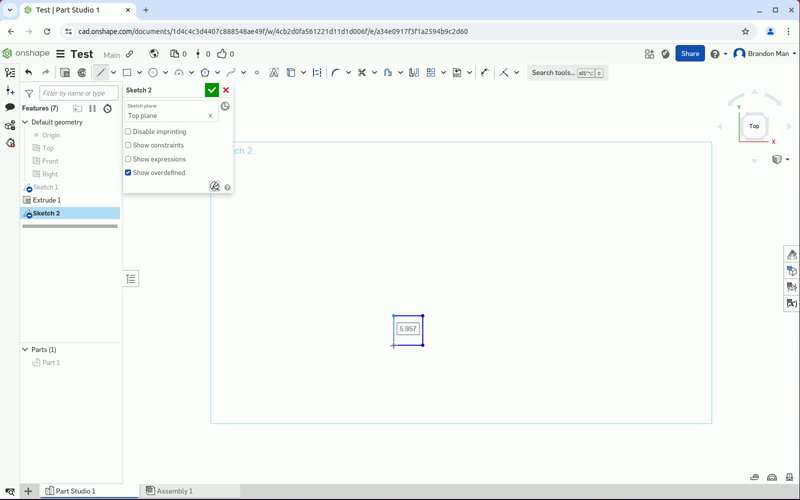
key_up(shift)
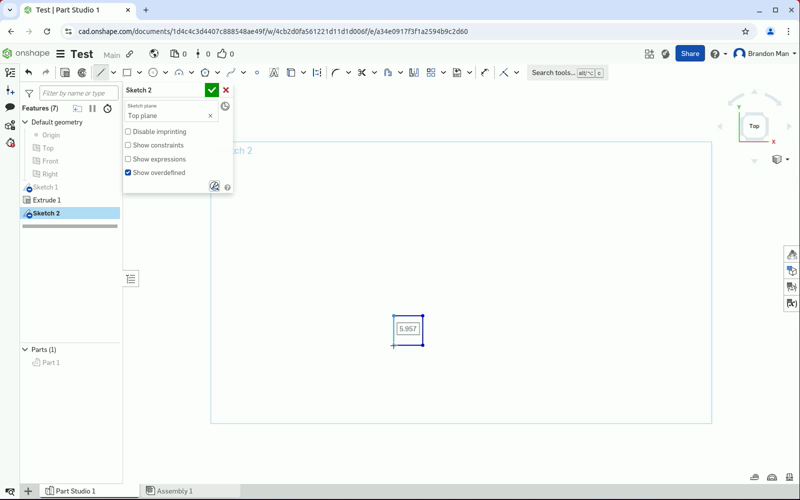
click(393, 345)
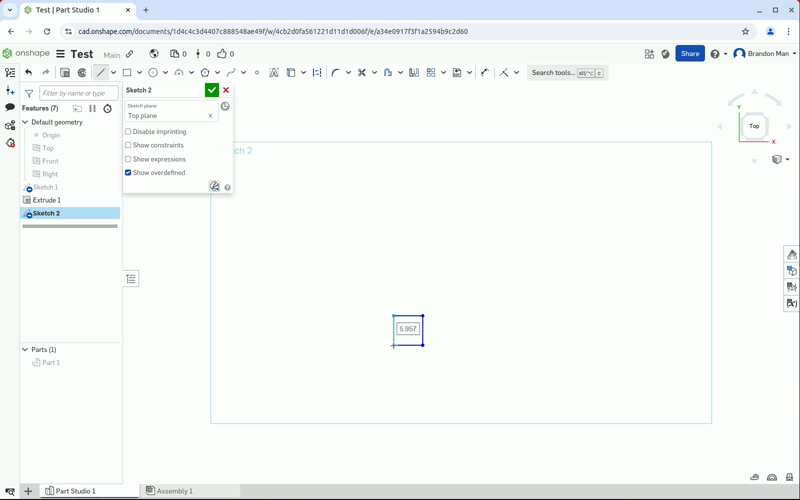
key(esc)
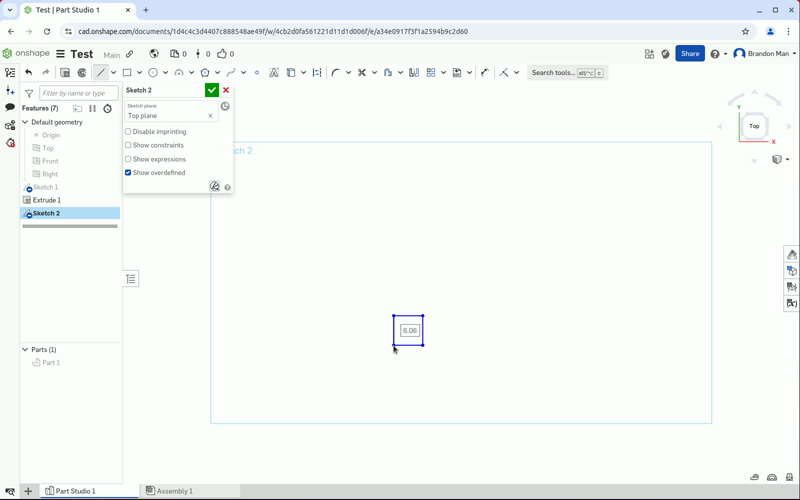
mouse_move(418, 329)
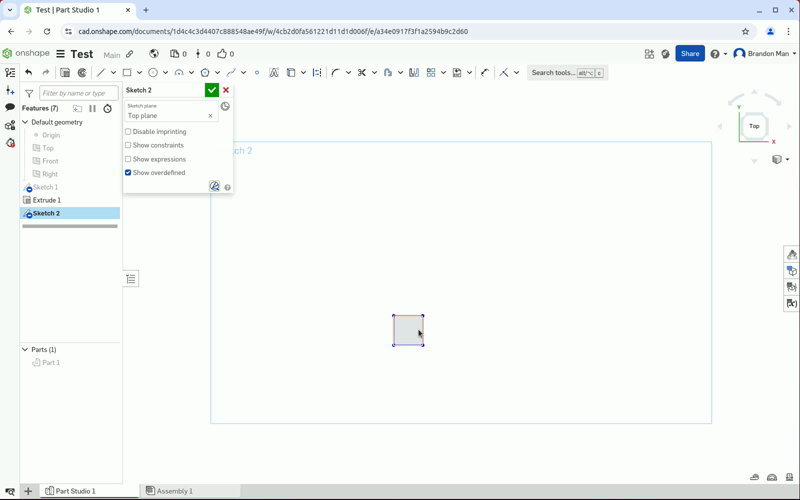
scroll(6)
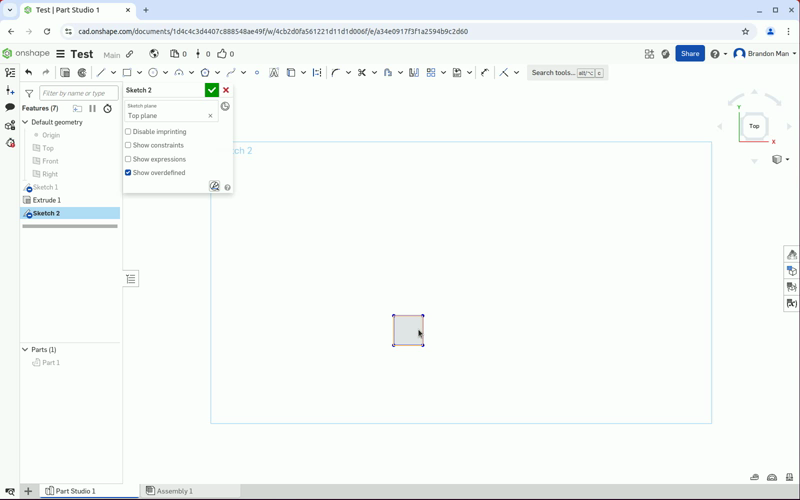
scroll(6)
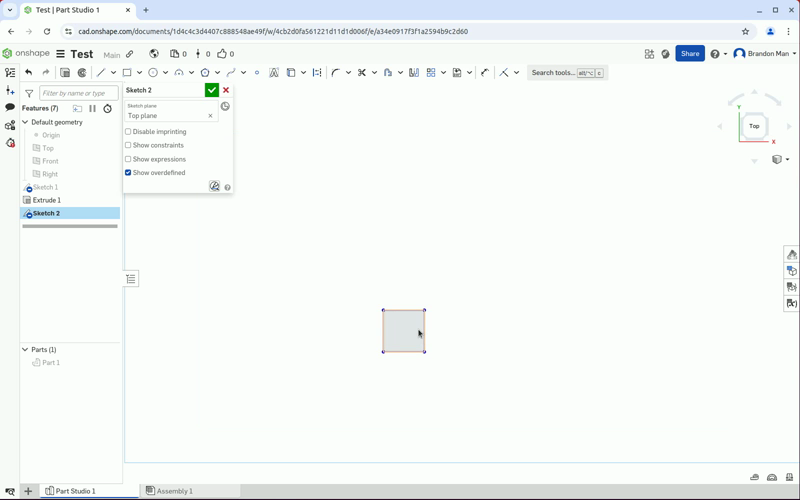
scroll(6)
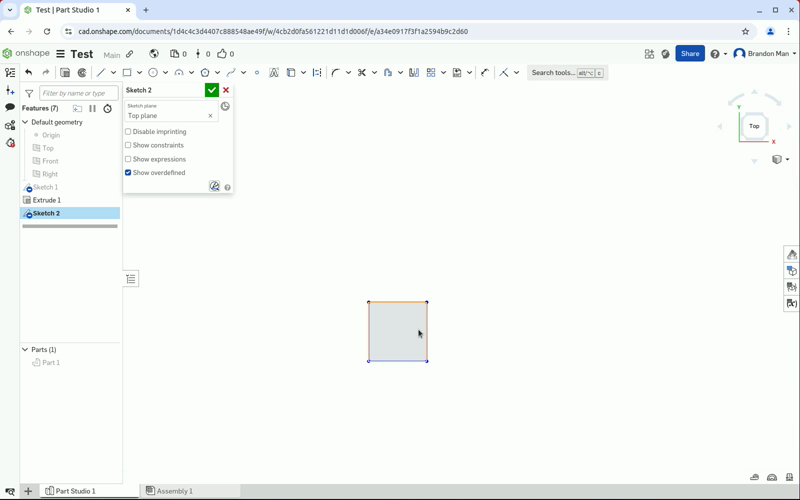
scroll(6)
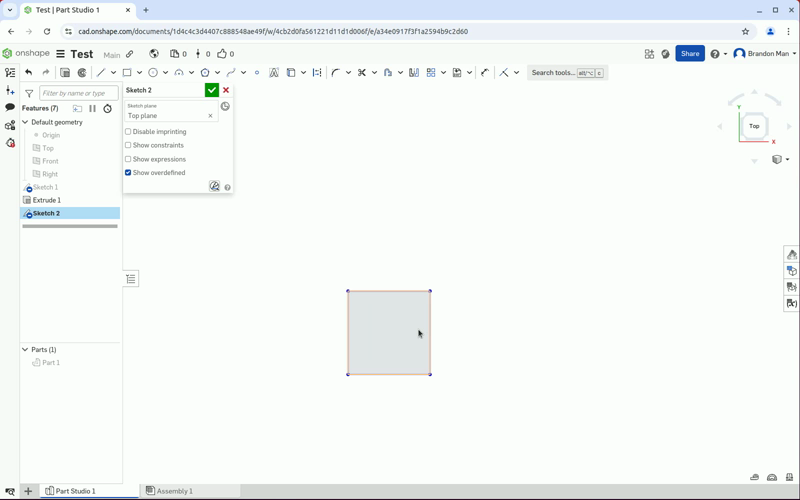
scroll(6)
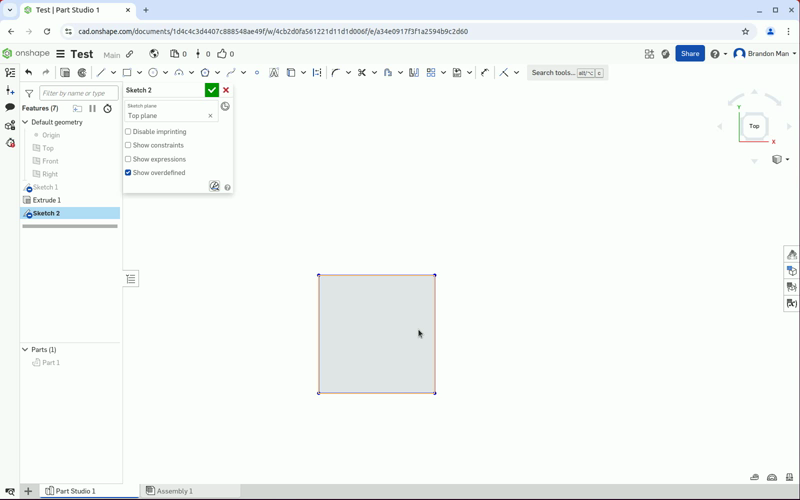
scroll(6)
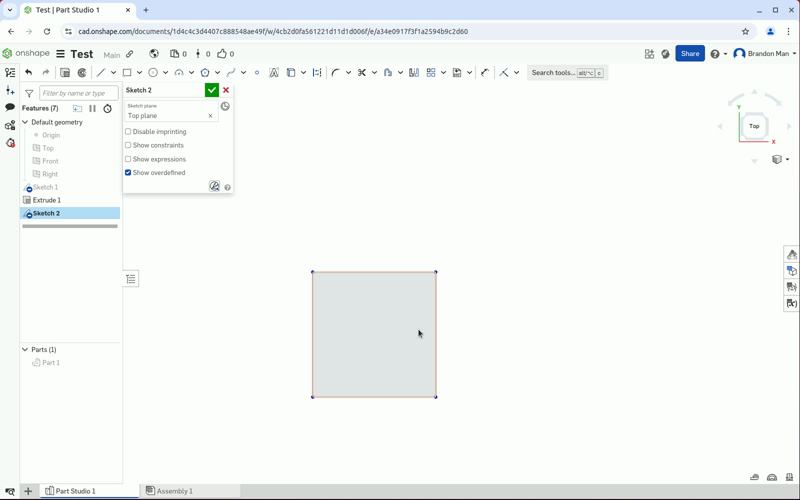
scroll(6)
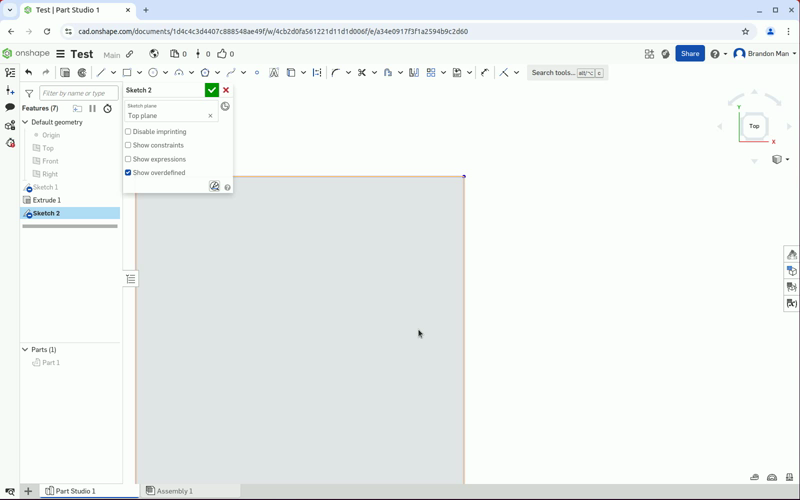
click(418, 329)
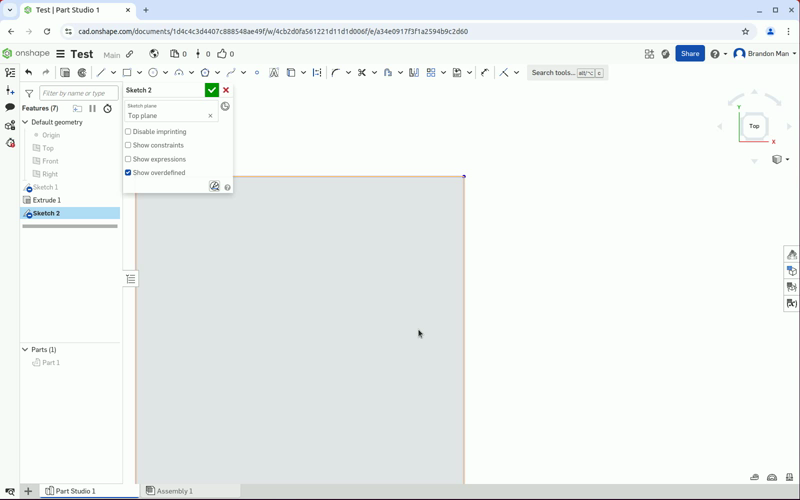
scroll(-6)
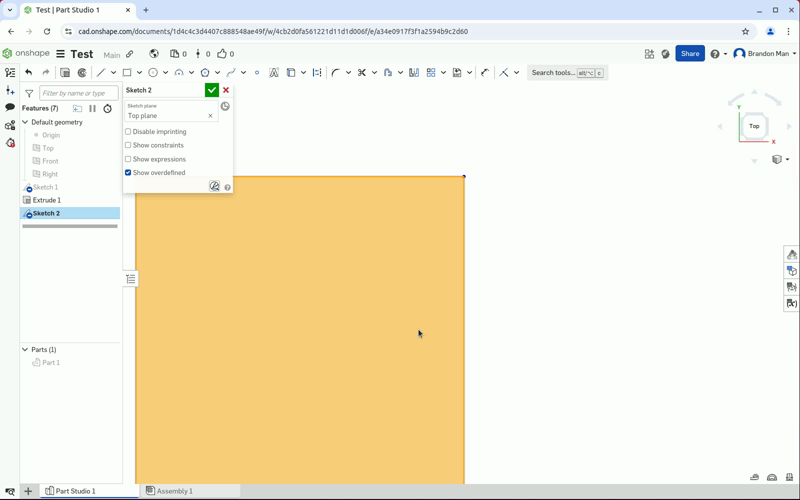
scroll(-6)
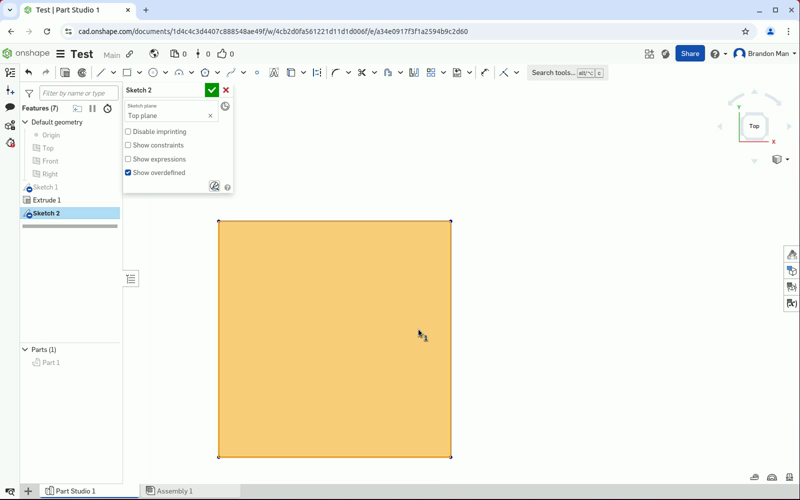
scroll(-6)
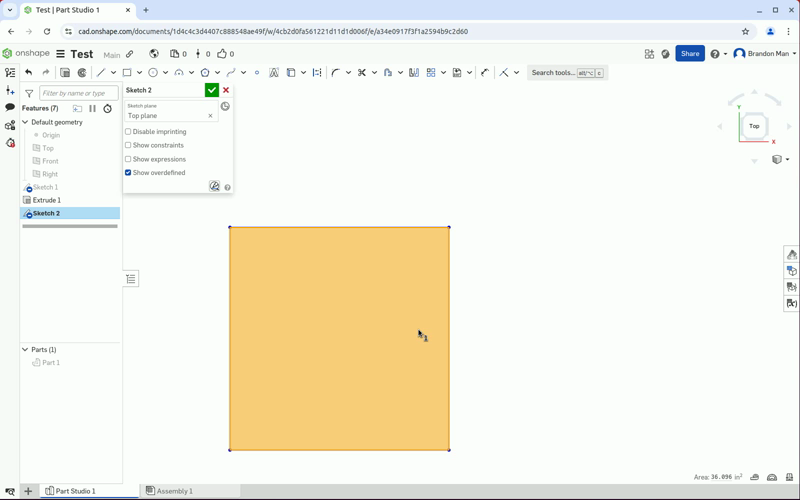
scroll(-6)
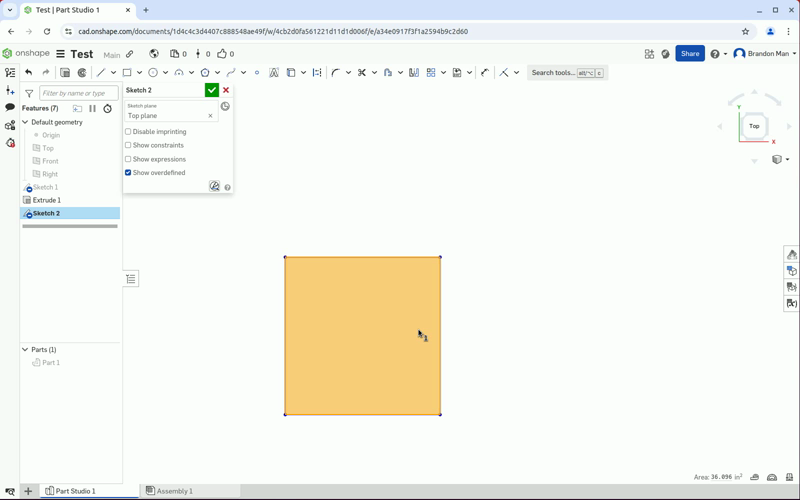
scroll(-6)
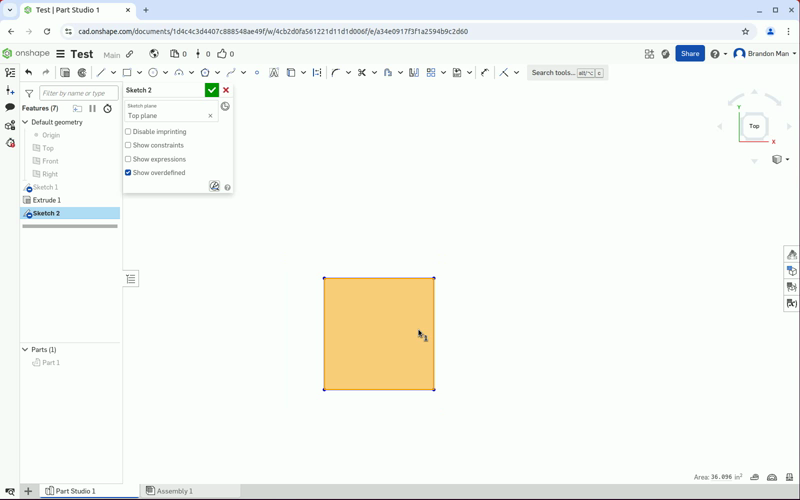
scroll(-6)
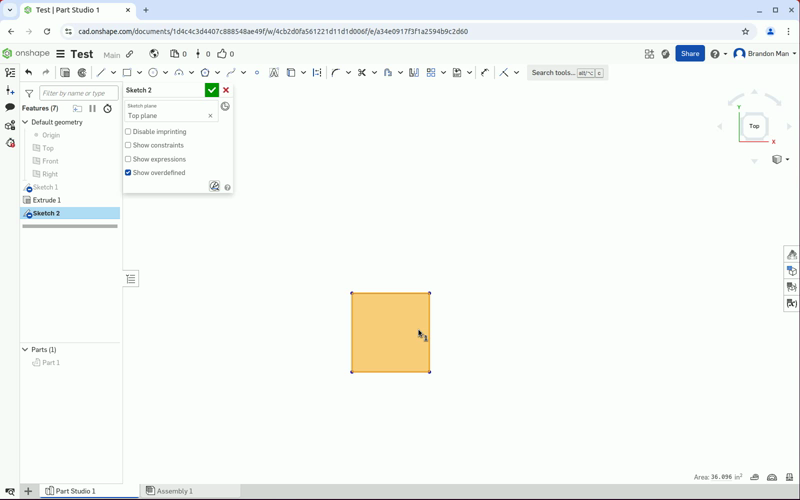
scroll(-6)
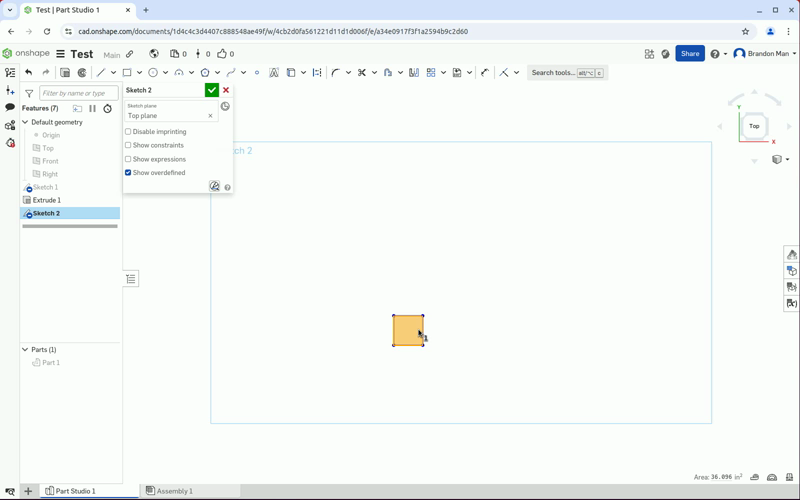
mouse_move(73, 352)
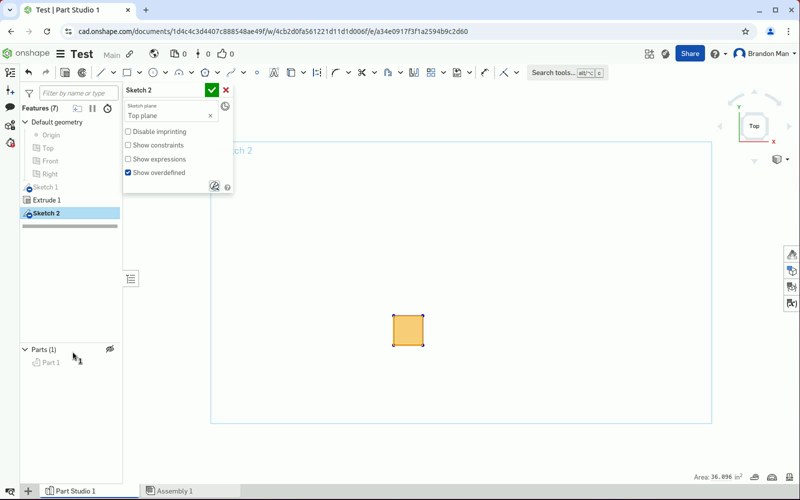
key(shift+y)
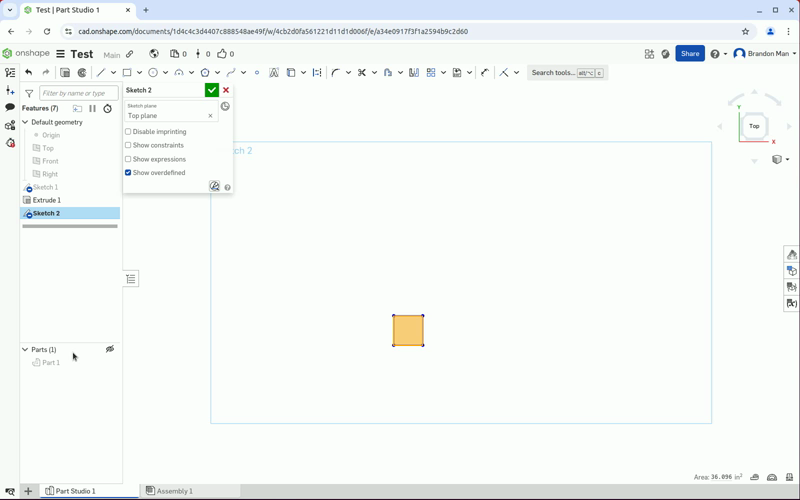
key(shift+e)
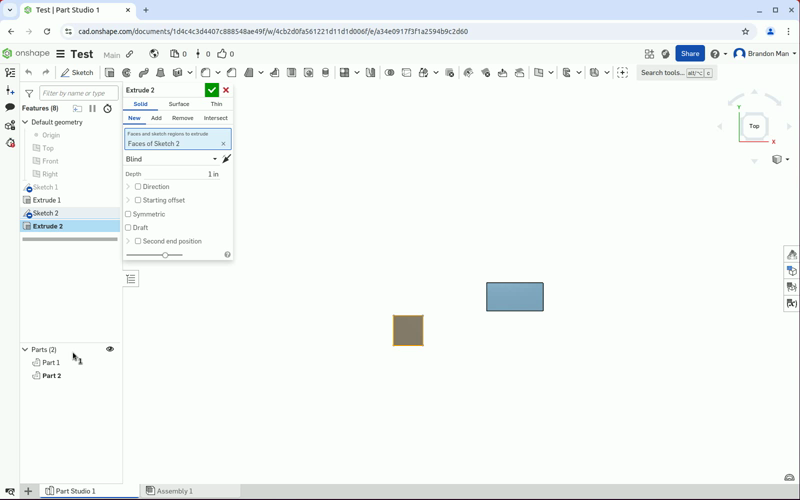
mouse_move(143, 106)
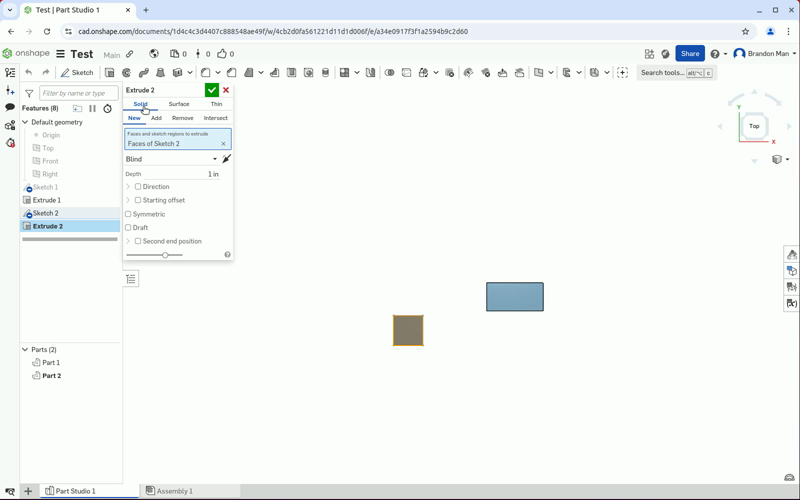
click(143, 106)
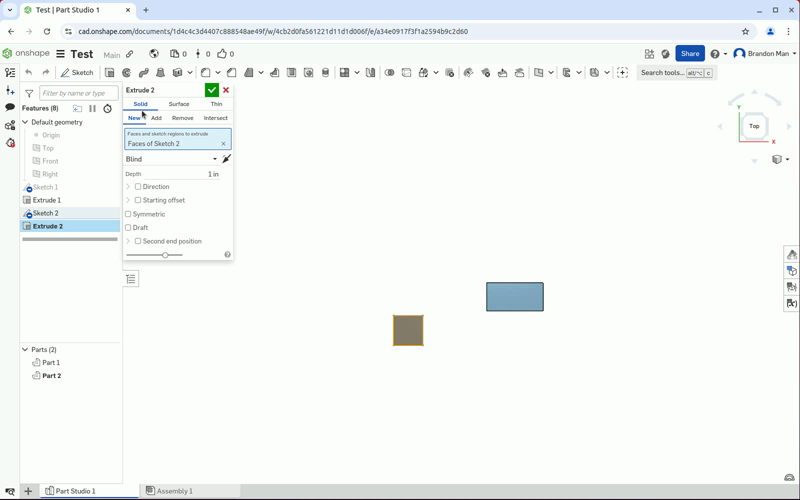
mouse_move(137, 120)
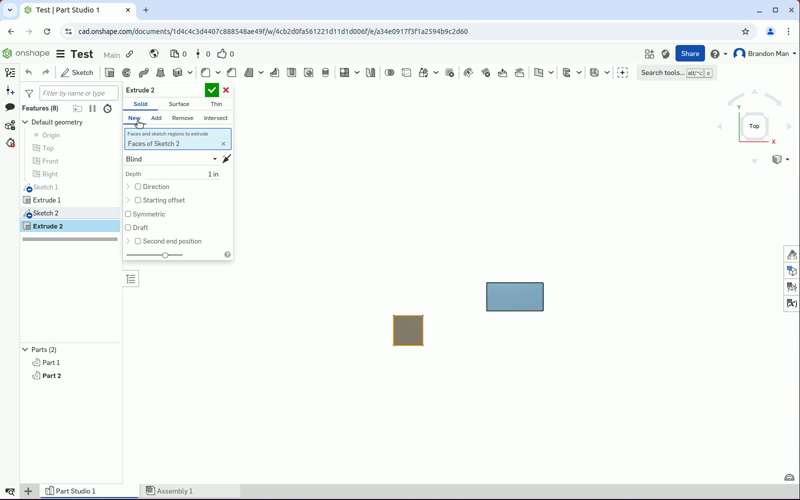
click(137, 120)
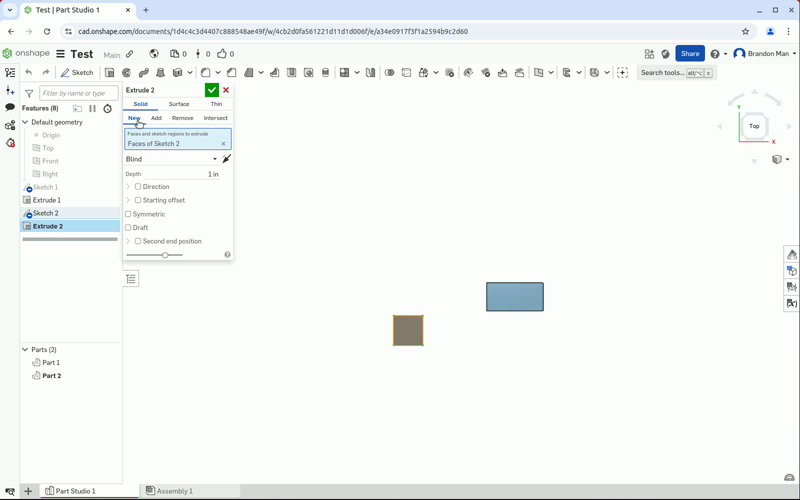
key(tab, 4)
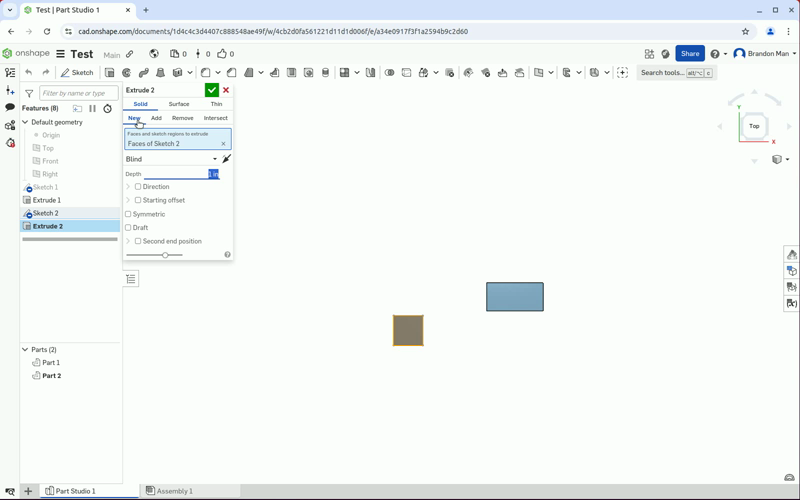
text(23.108)
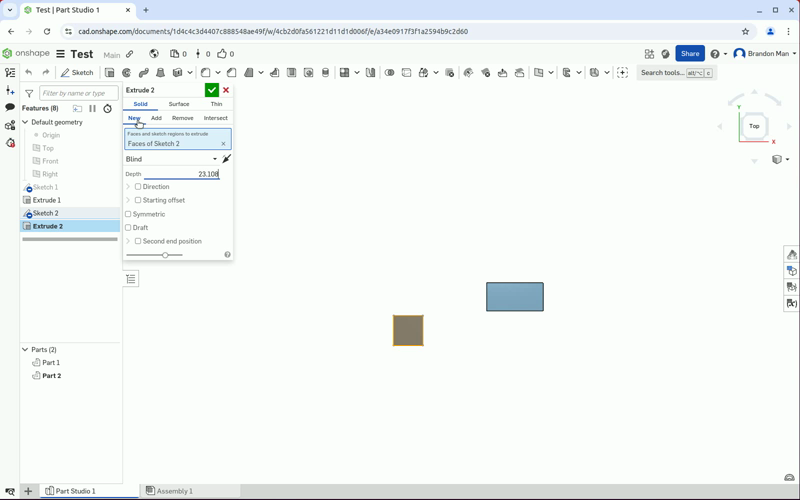
key(enter)
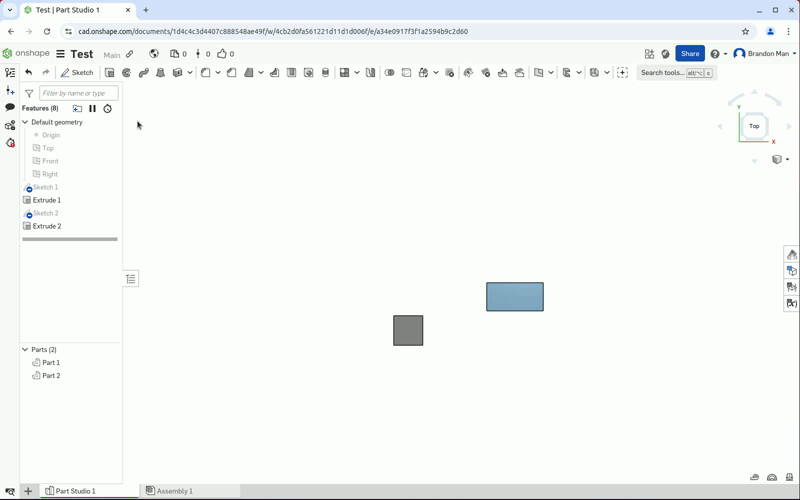
key(shift+h)
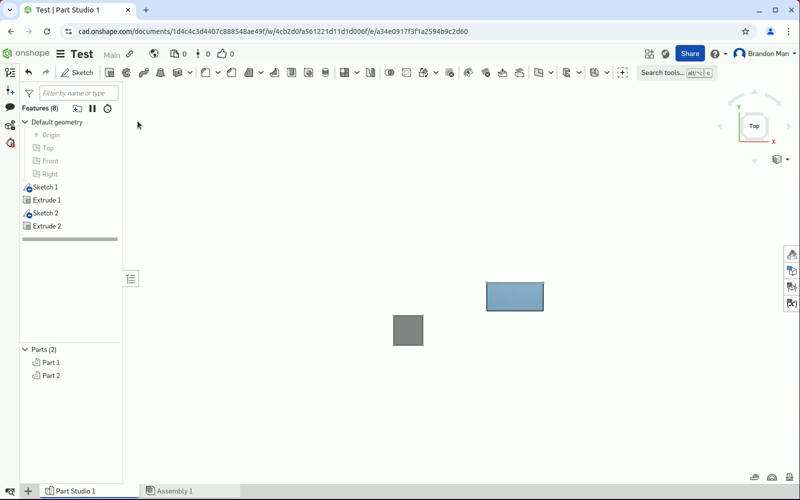
key(shift+h)
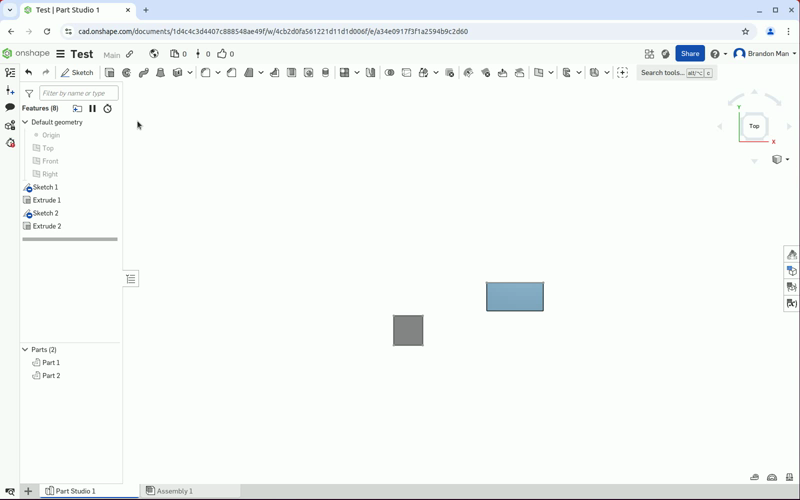
key(shift+7)
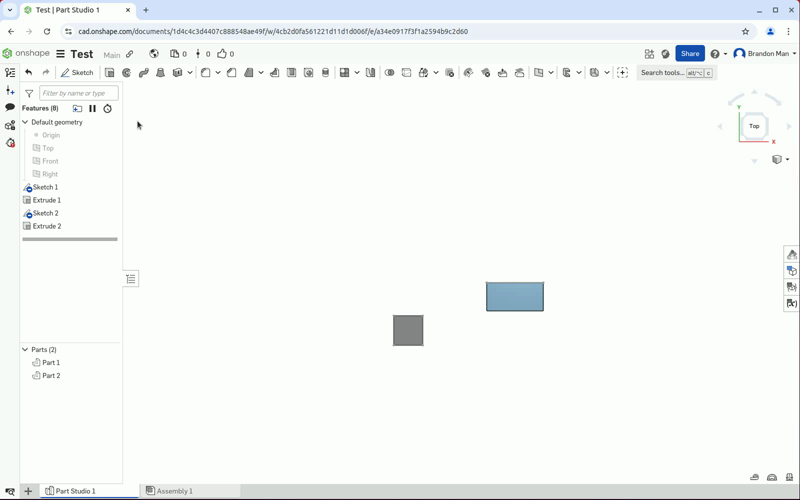
key(up, 3)
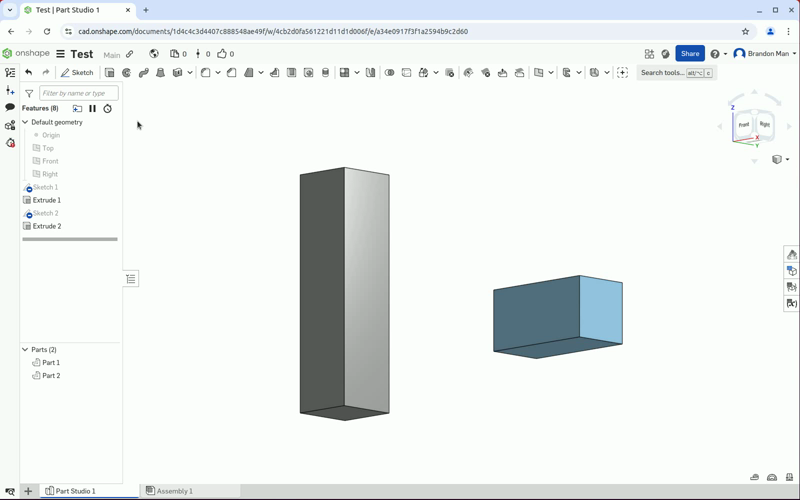
key(left, 3)
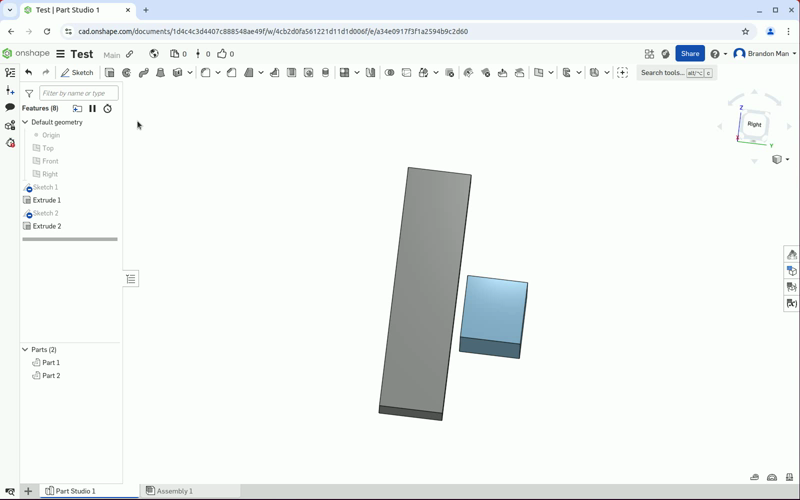
key(right, 3)
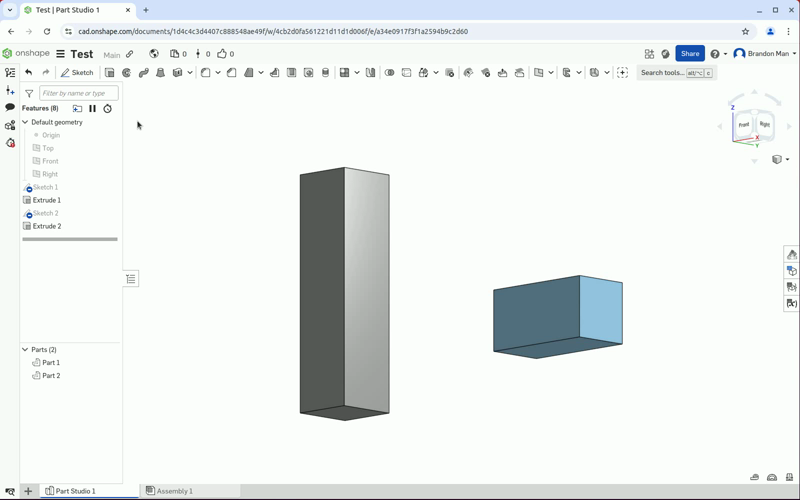
key(down, 3)
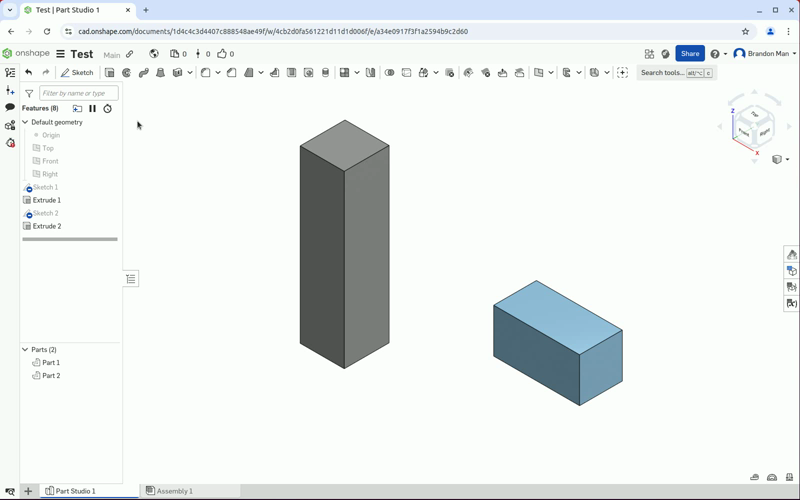
mouse_move(73, 189)
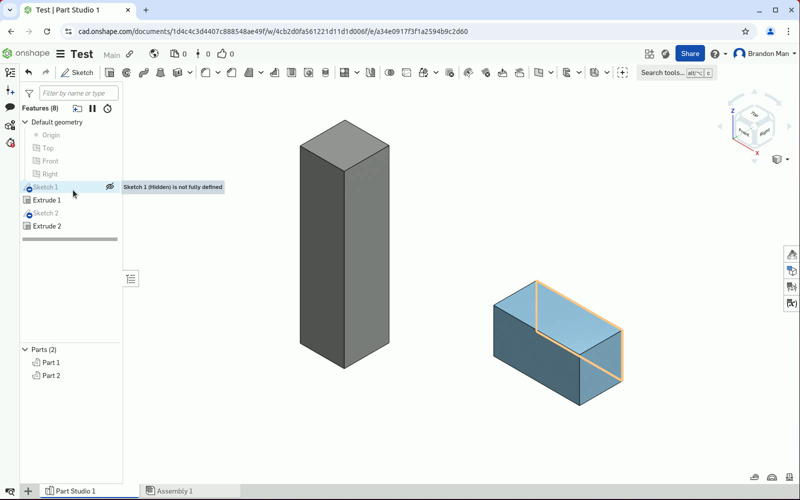
click(73, 189)